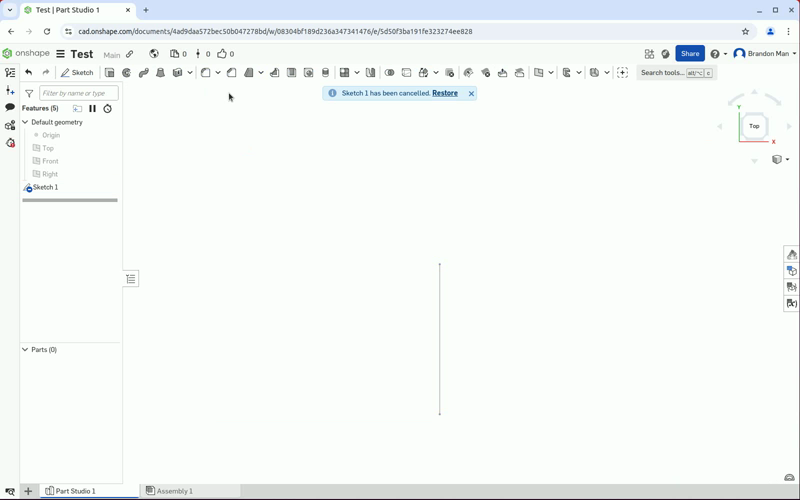
key(shift+h)
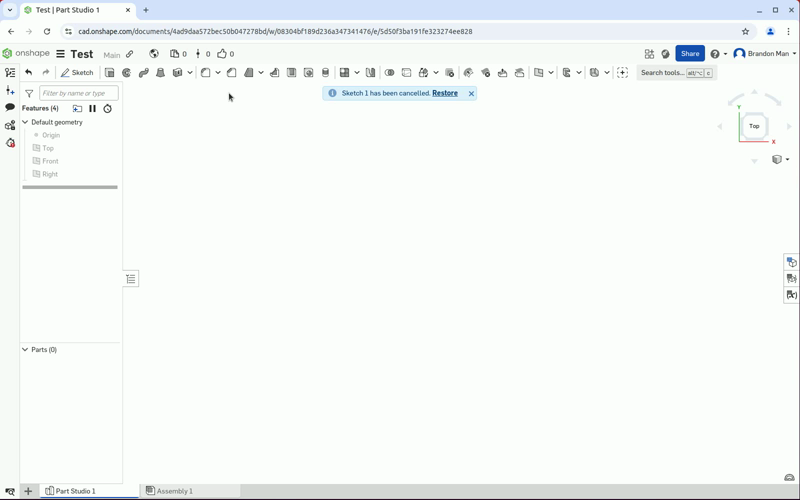
mouse_move(73, 352)
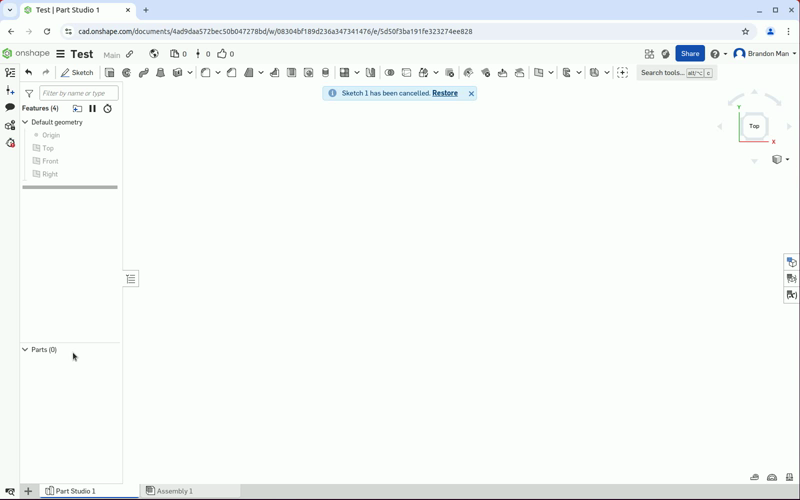
key(y)
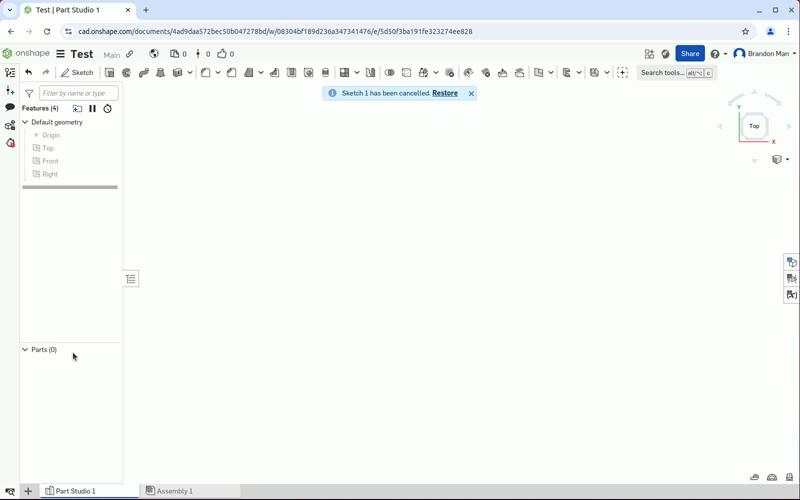
key(shift+p)
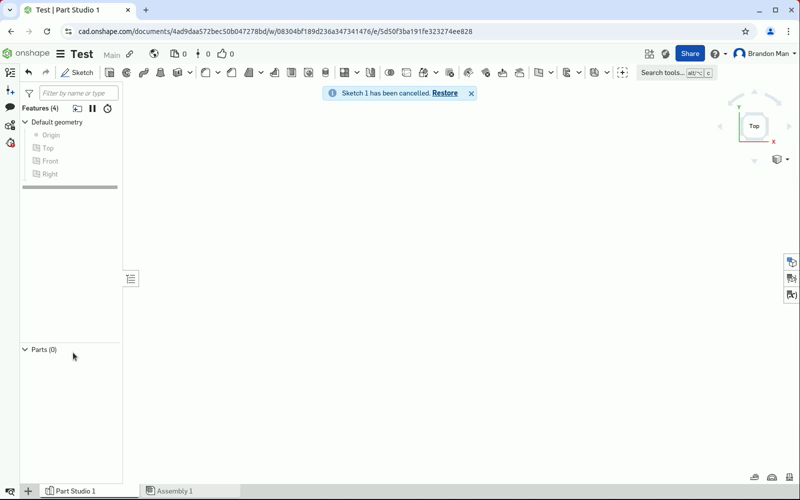
key(space)
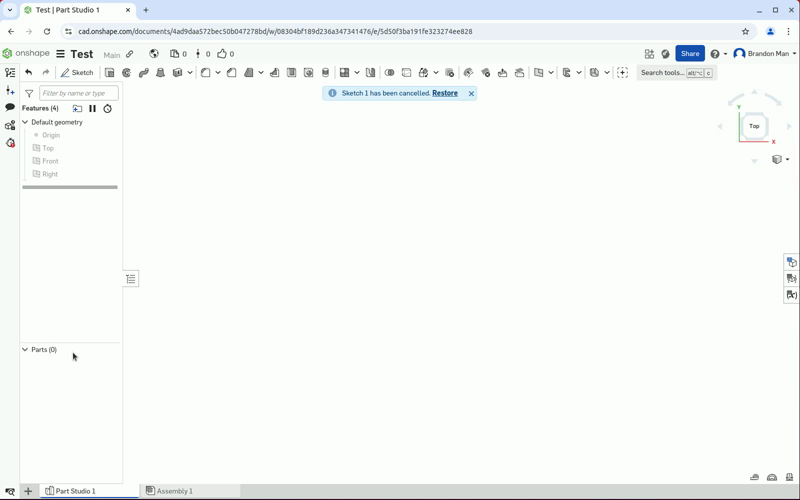
key_down(shift)
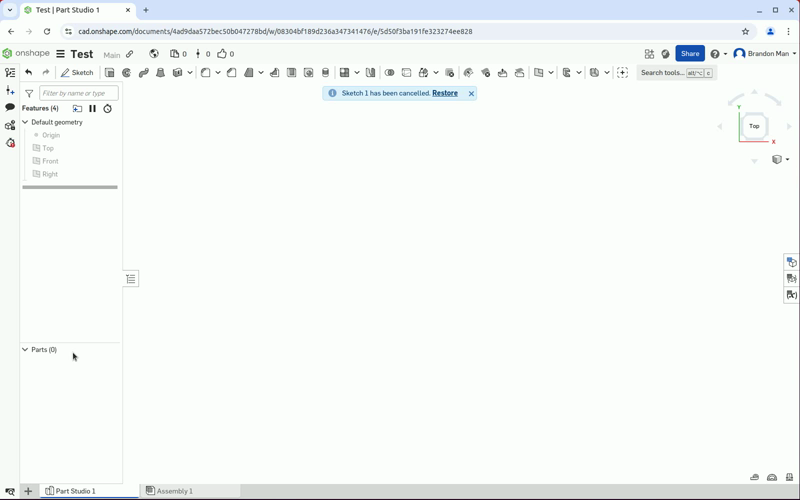
key(up)
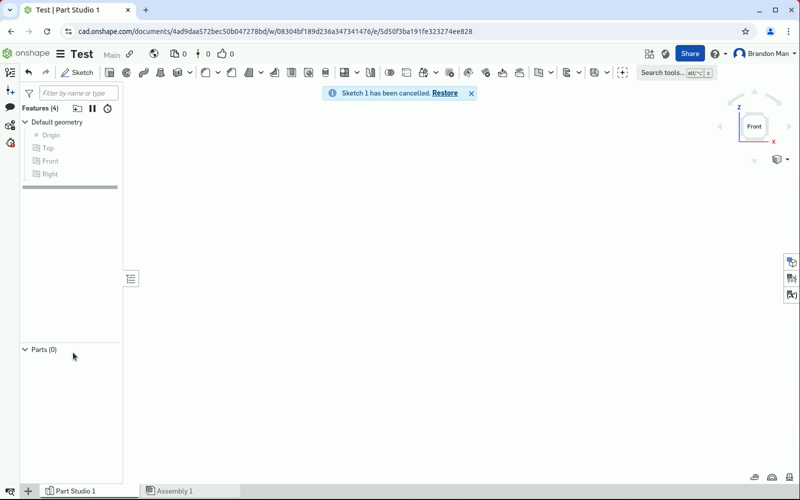
key_up(shift)
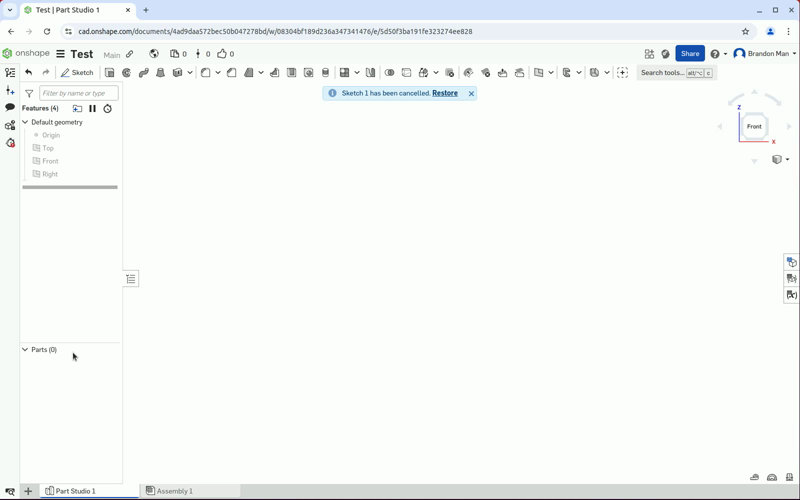
mouse_move(73, 352)
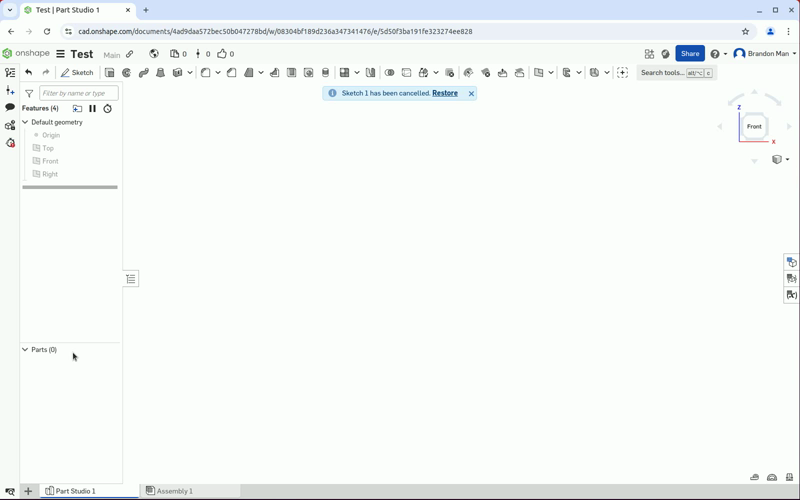
key(shift+y)
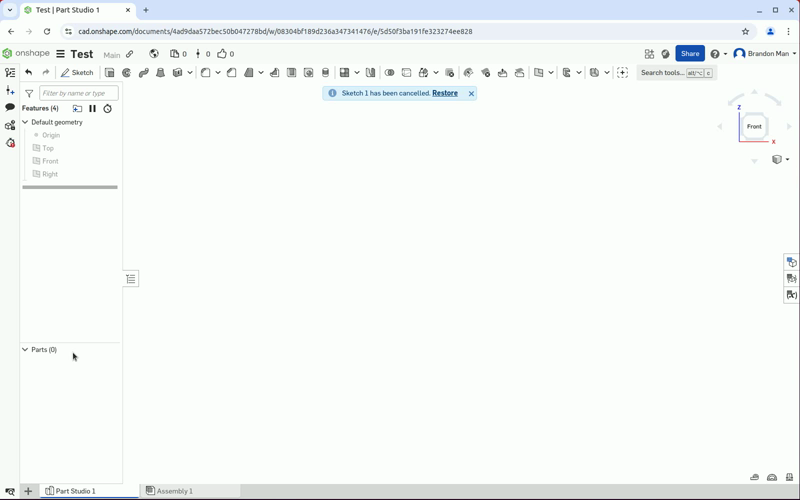
key(shift+s)
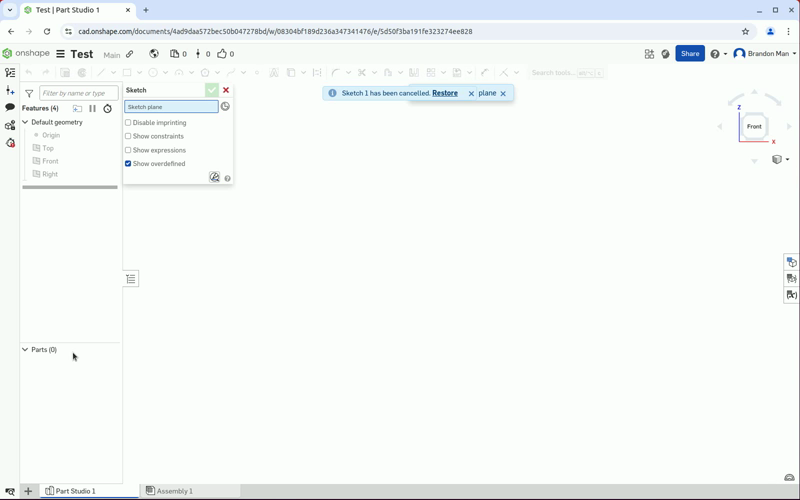
mouse_move(73, 163)
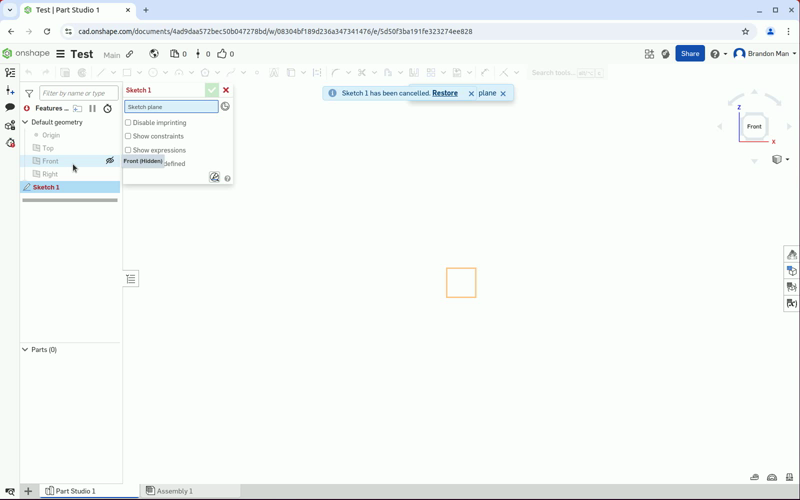
click(73, 163)
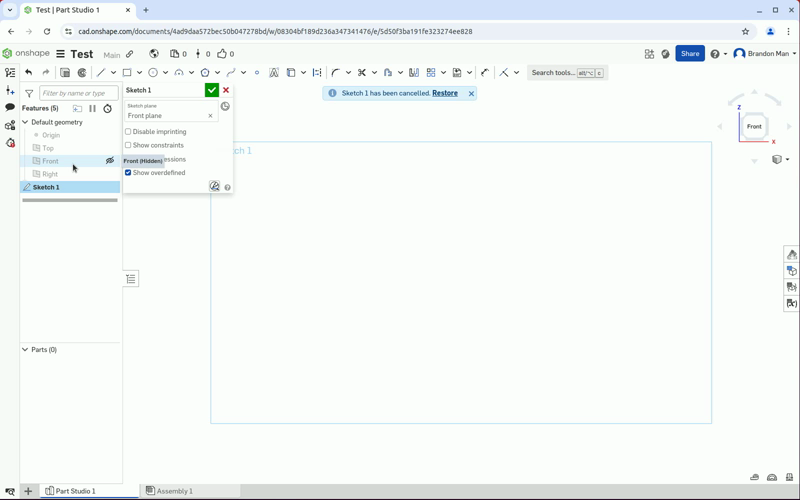
mouse_move(73, 352)
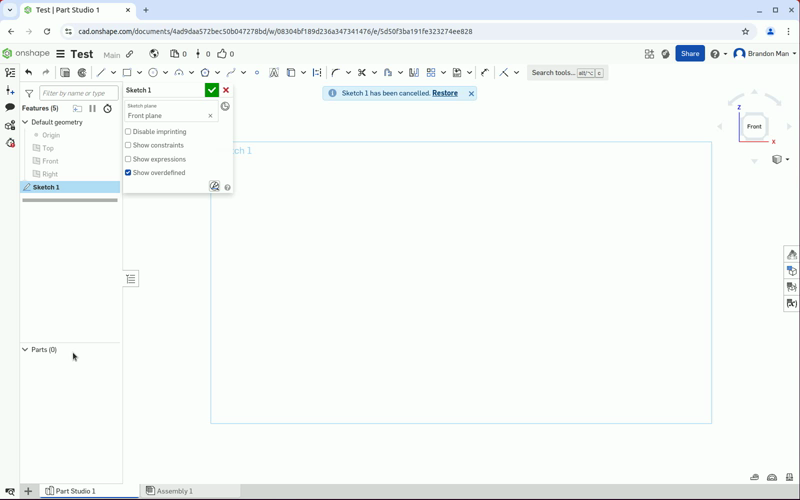
key(y)
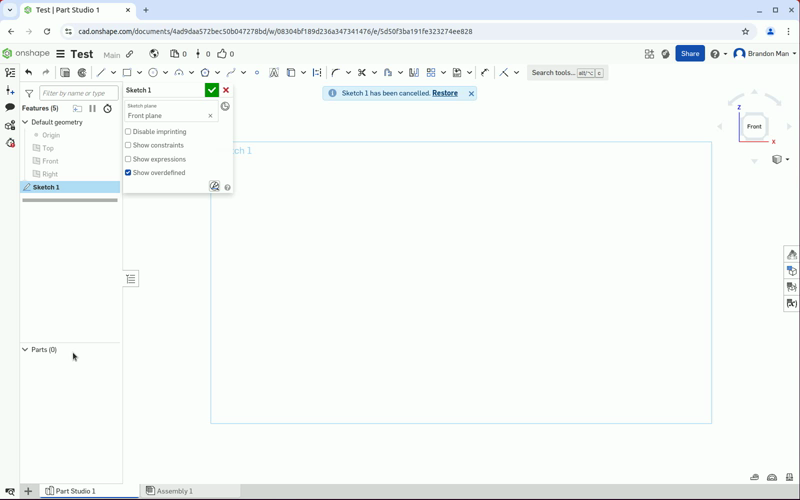
key(l)
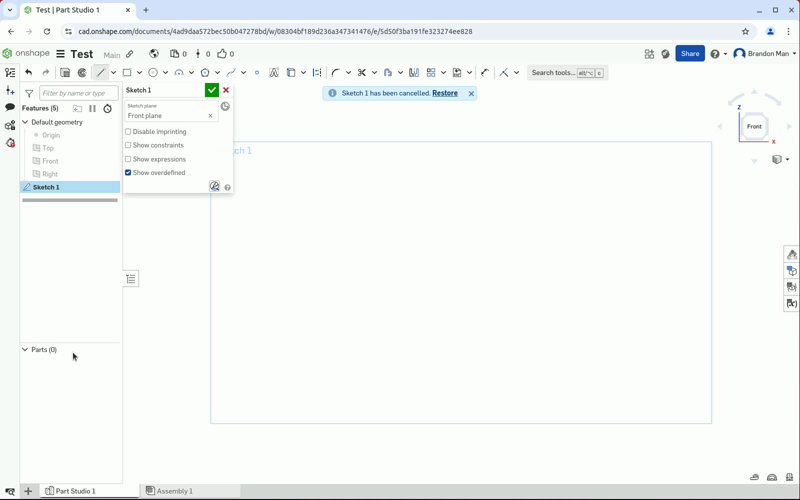
key_down(shift)
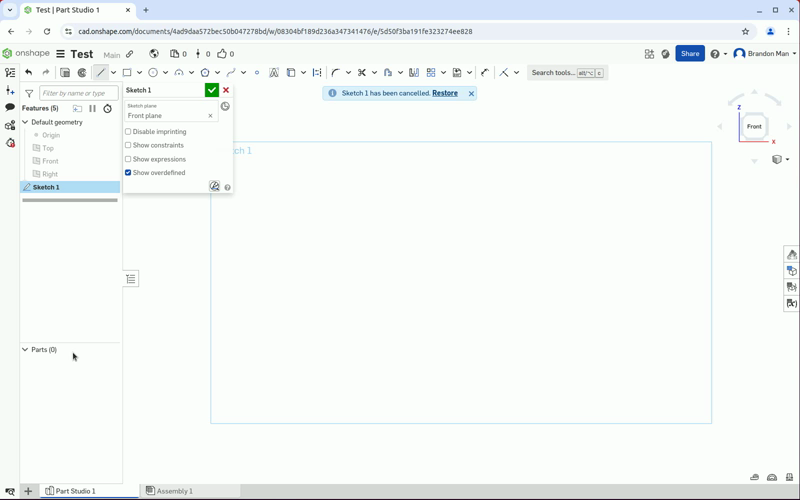
mouse_move(398, 334)
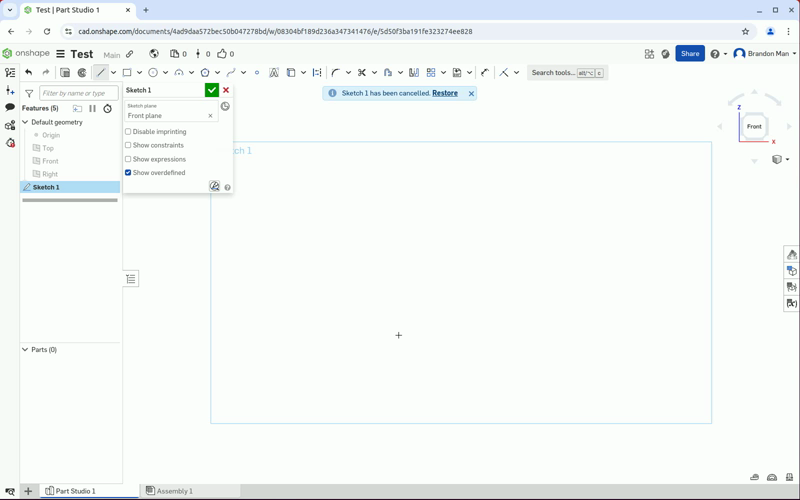
click(398, 334)
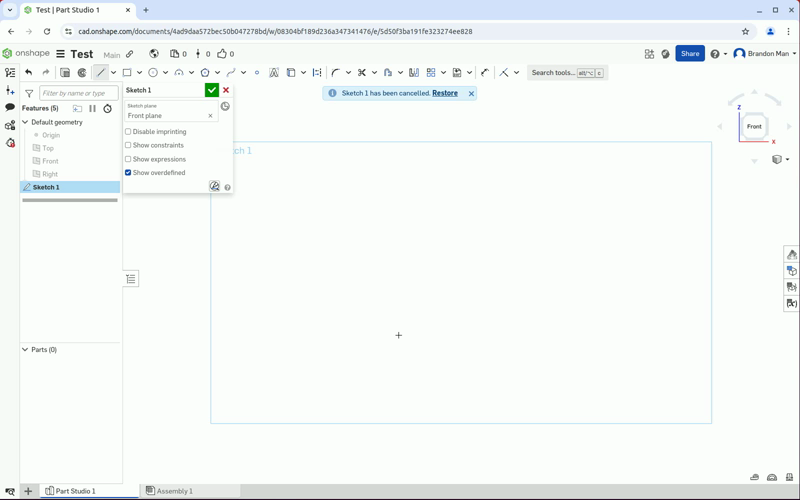
key_up(shift)
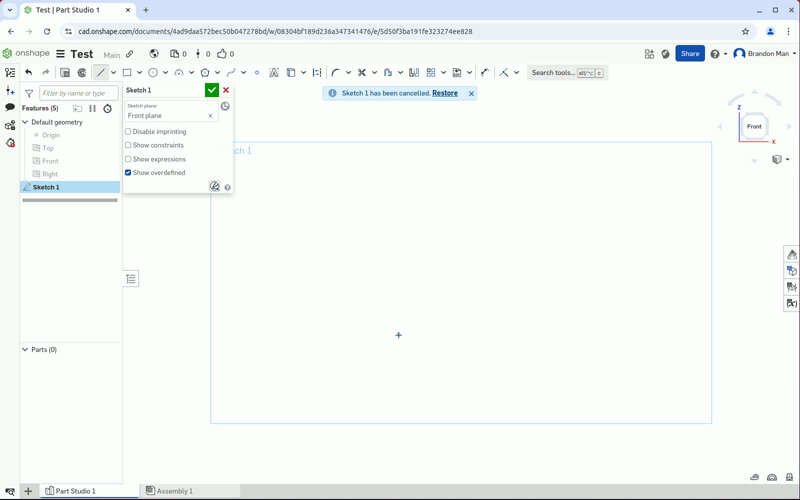
key_down(shift)
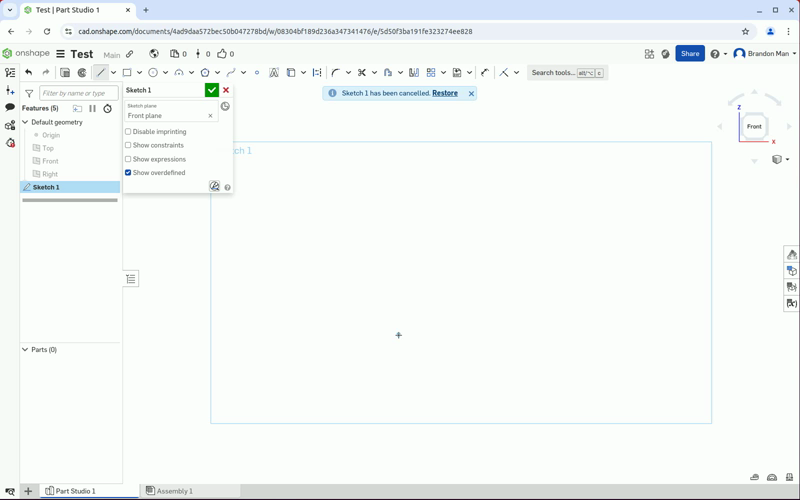
mouse_move(521, 334)
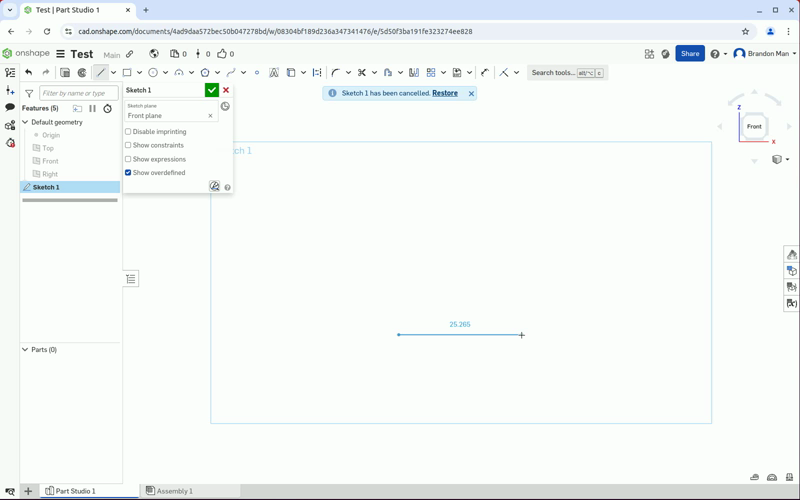
click(521, 334)
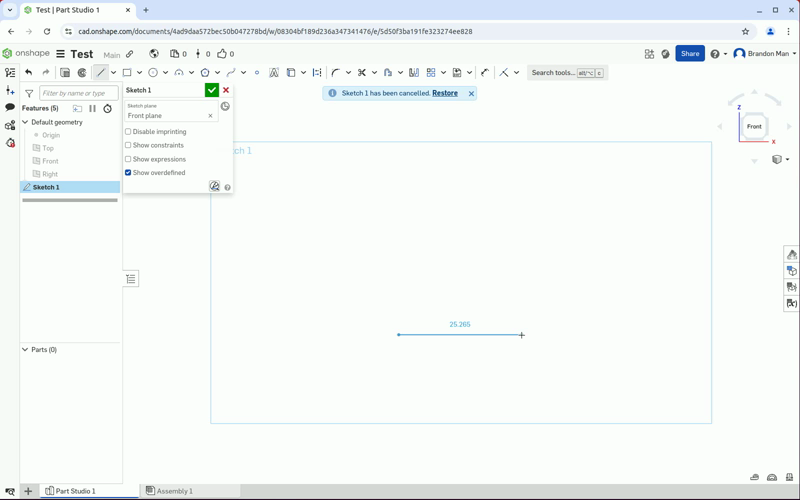
key_up(shift)
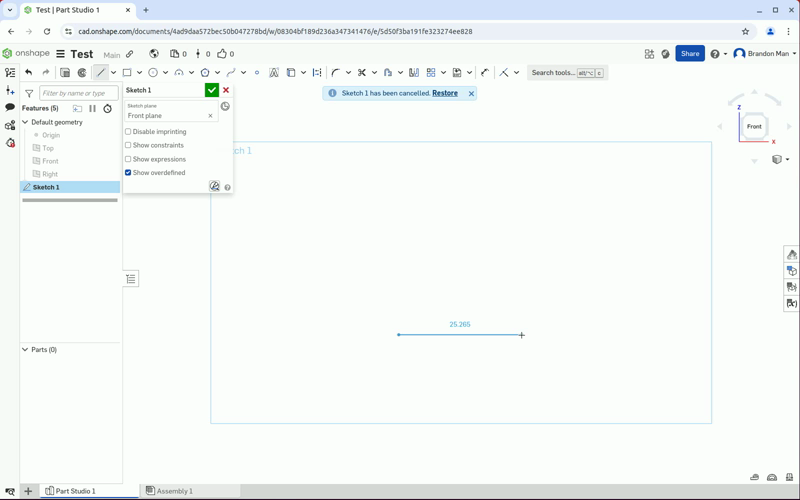
key_down(shift)
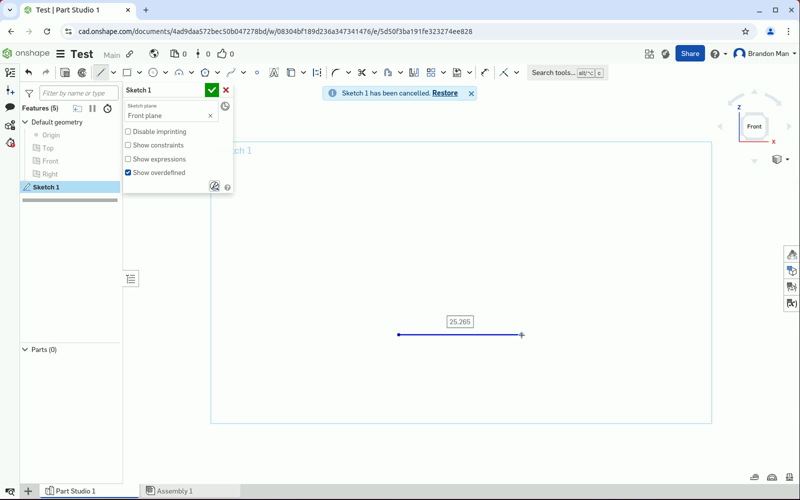
mouse_move(521, 232)
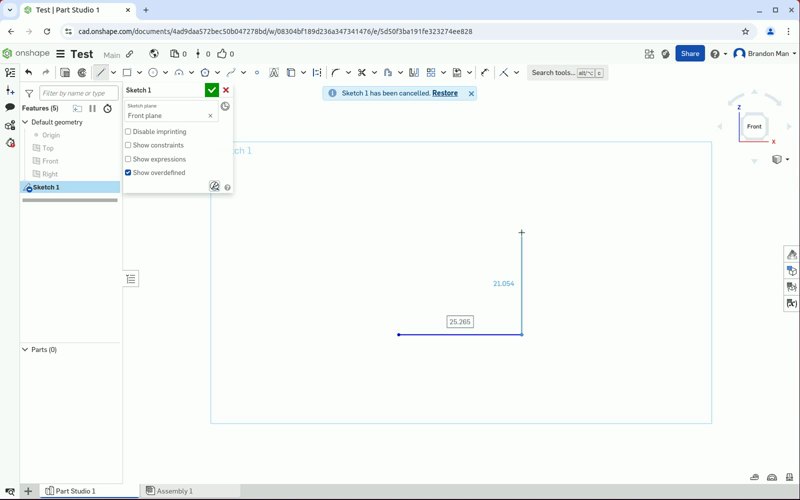
click(521, 232)
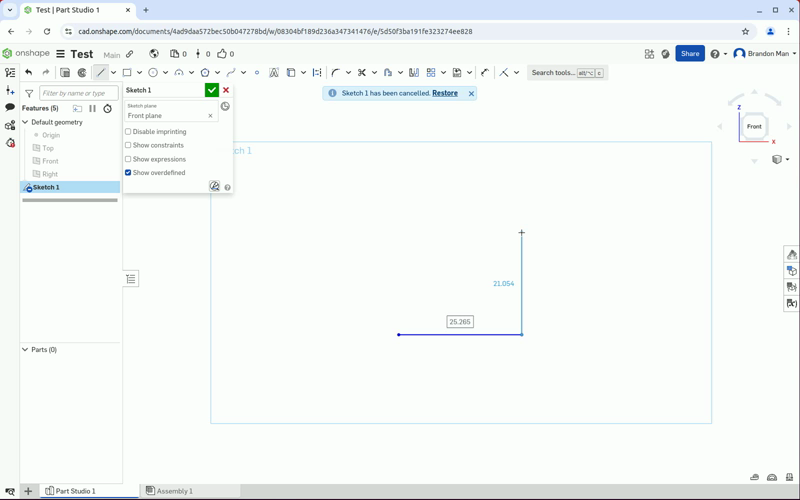
key_up(shift)
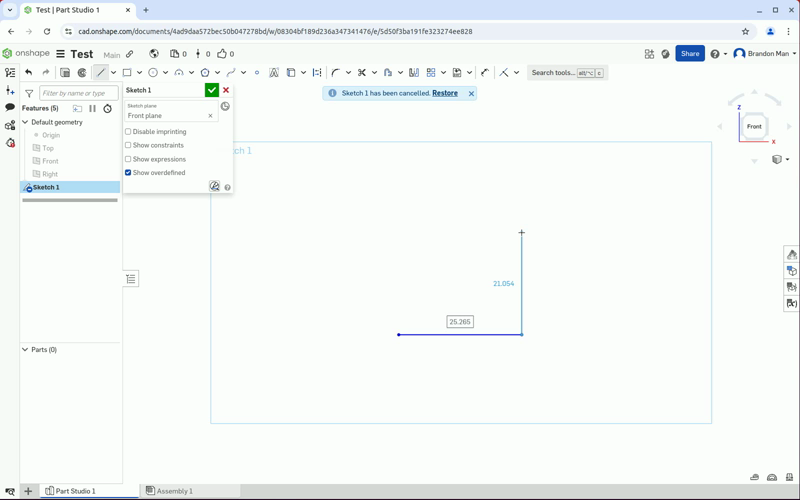
key_down(shift)
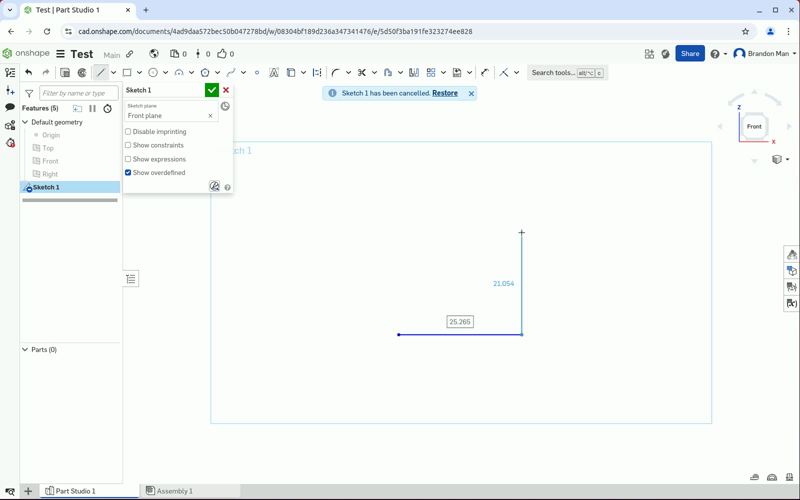
mouse_move(398, 232)
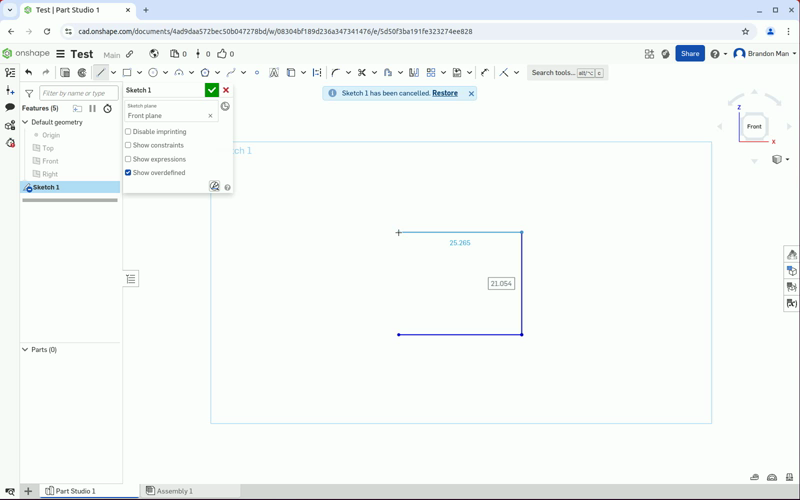
click(398, 232)
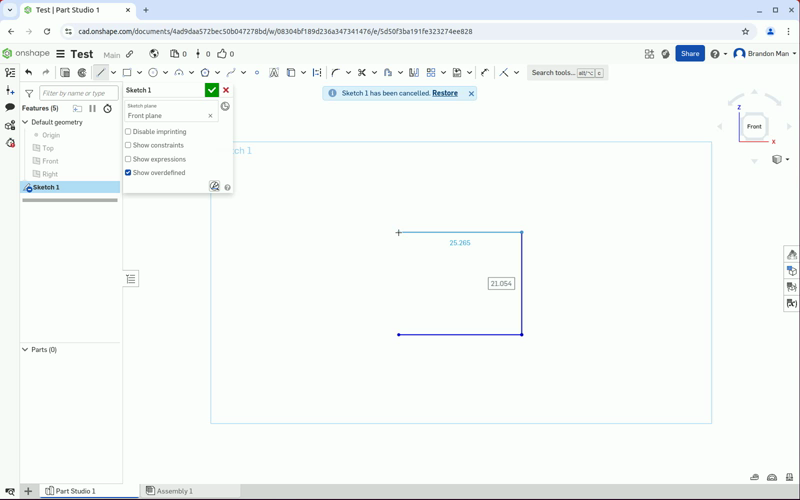
key_up(shift)
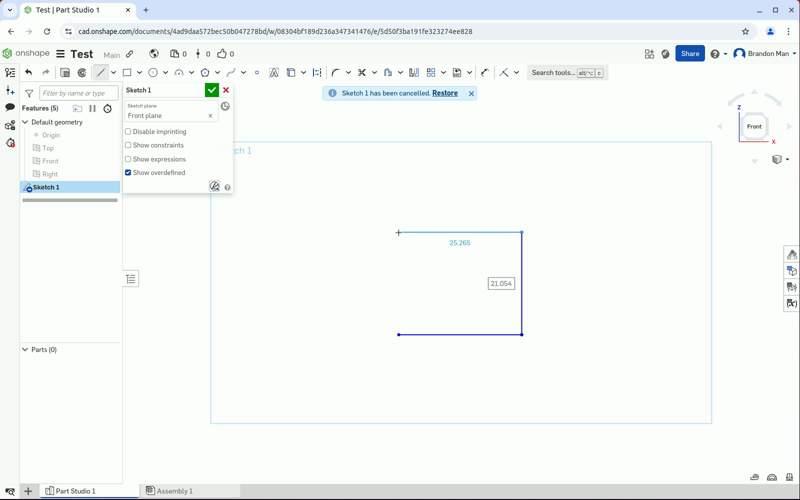
key_down(shift)
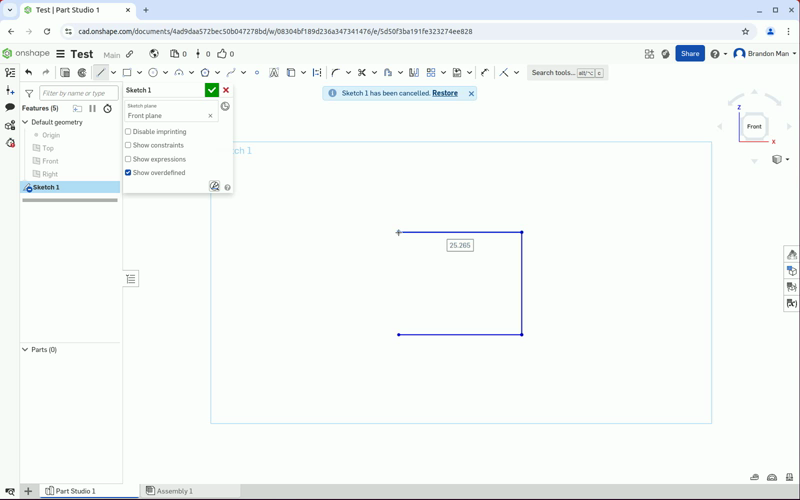
mouse_move(398, 334)
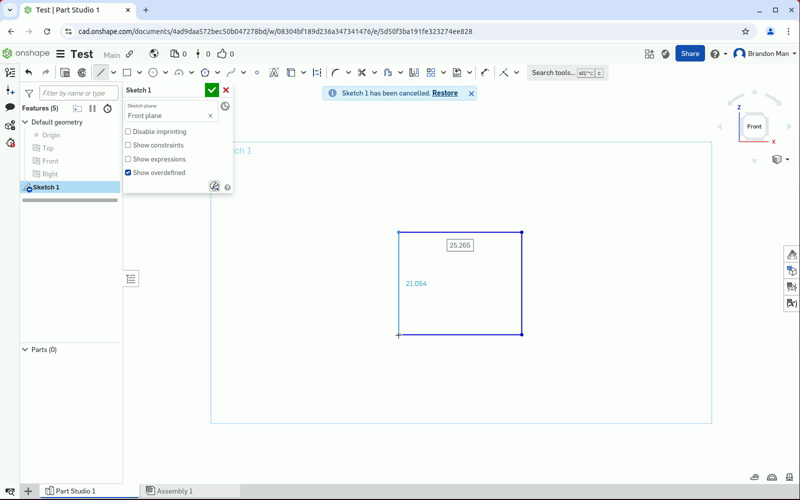
key_up(shift)
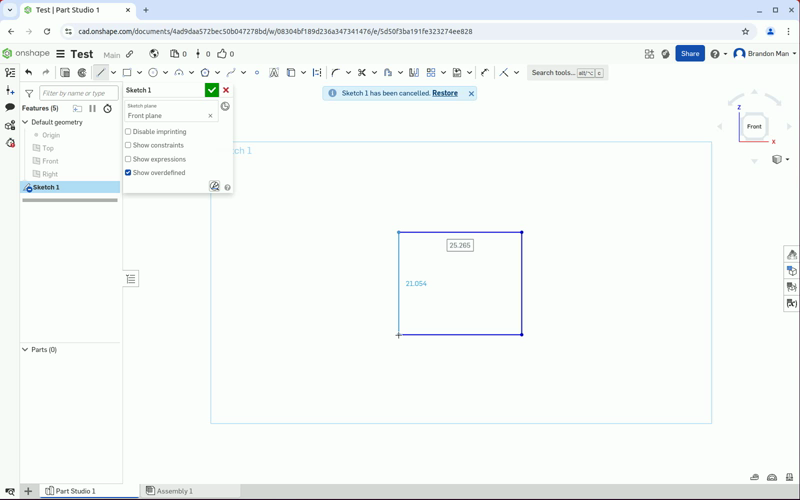
click(398, 334)
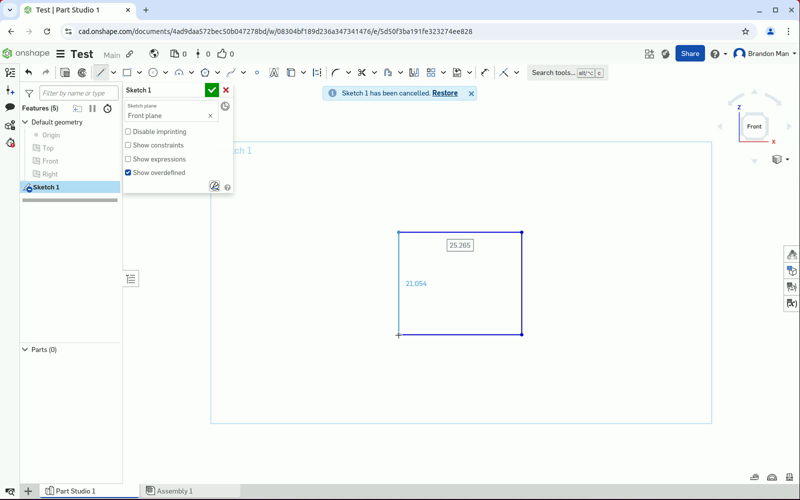
key(esc)
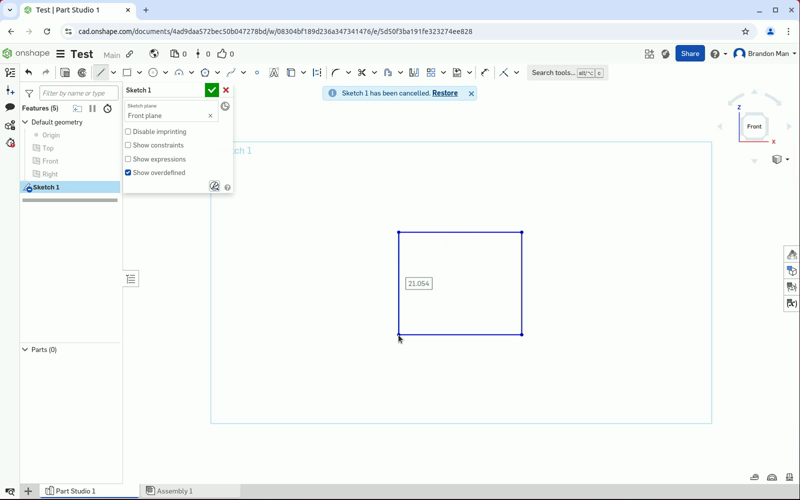
mouse_move(408, 295)
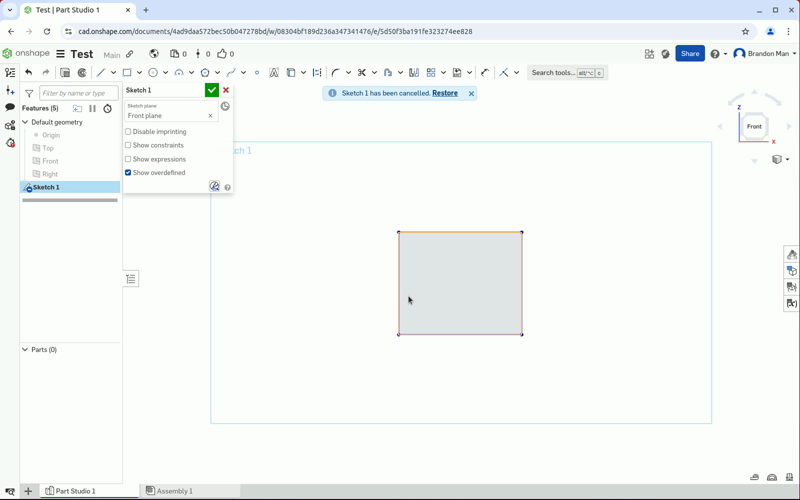
click(408, 295)
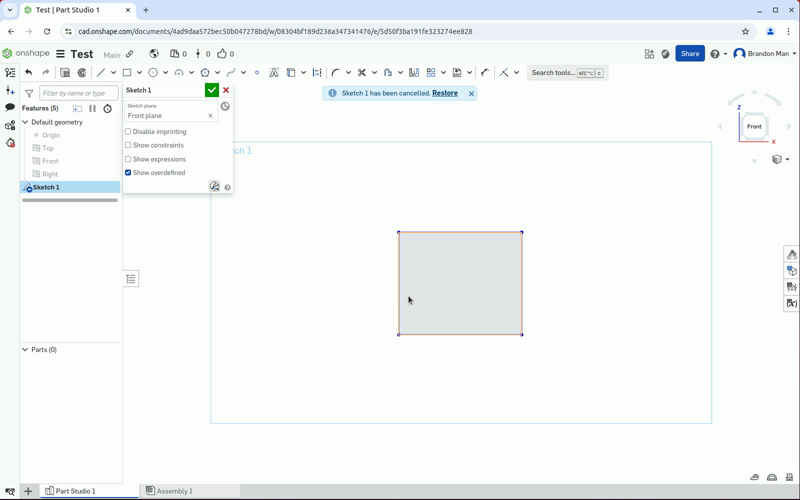
mouse_move(73, 352)
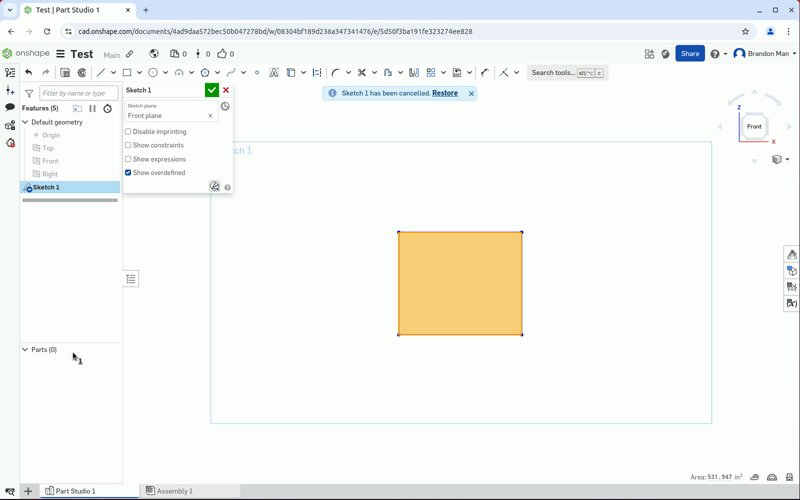
key(shift+y)
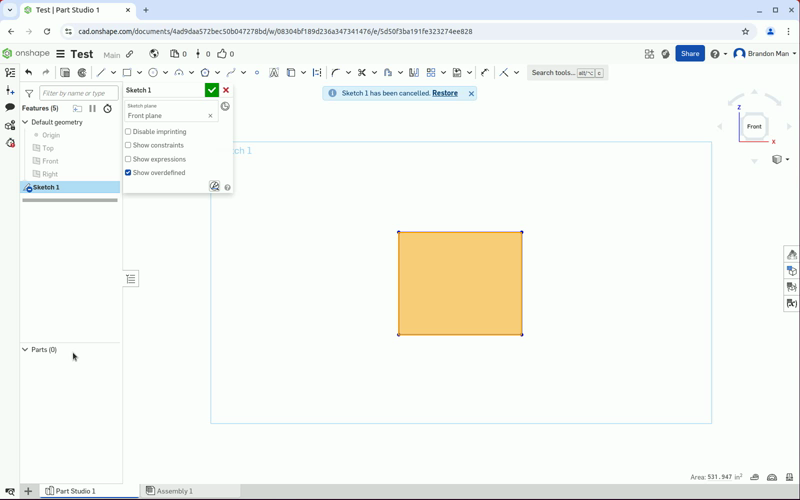
key(shift+e)
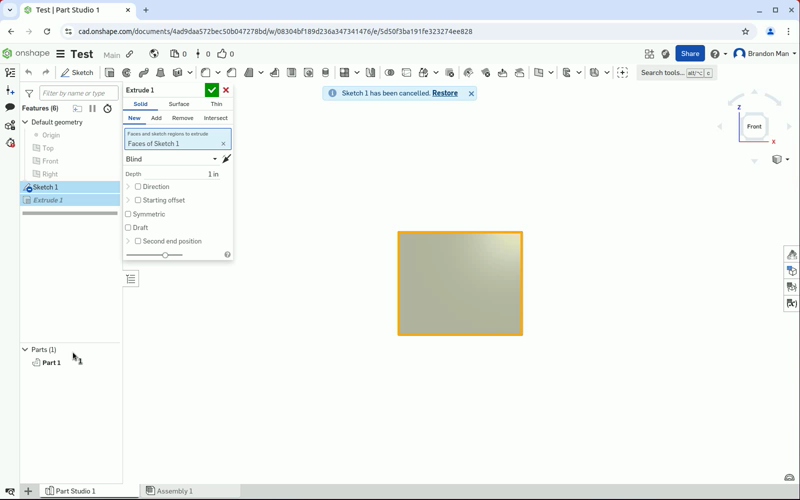
mouse_move(143, 106)
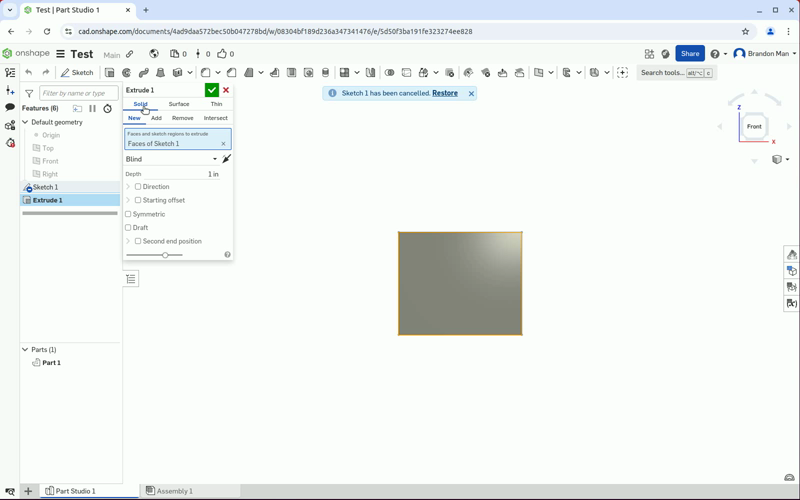
click(143, 106)
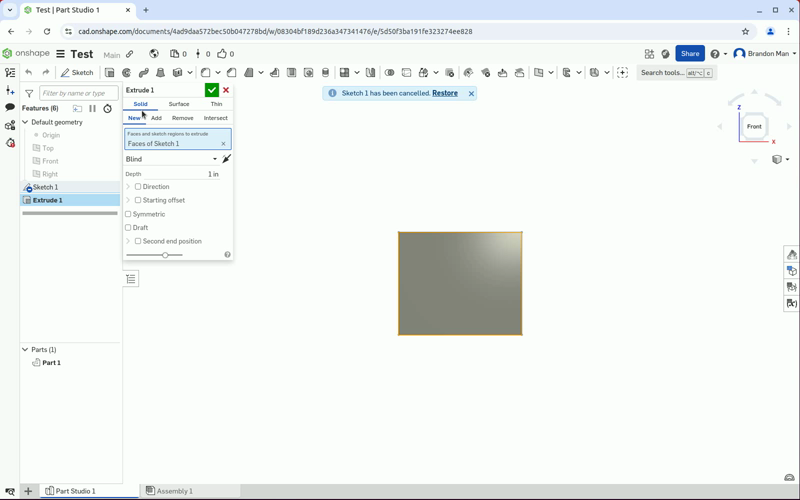
mouse_move(137, 120)
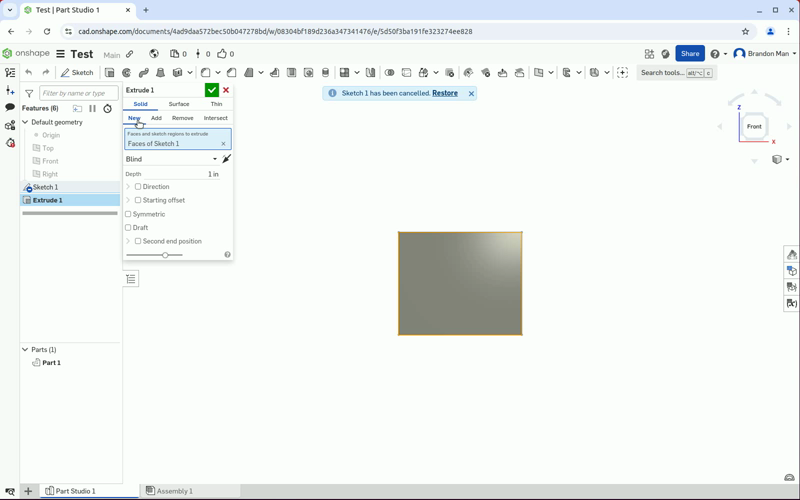
click(137, 120)
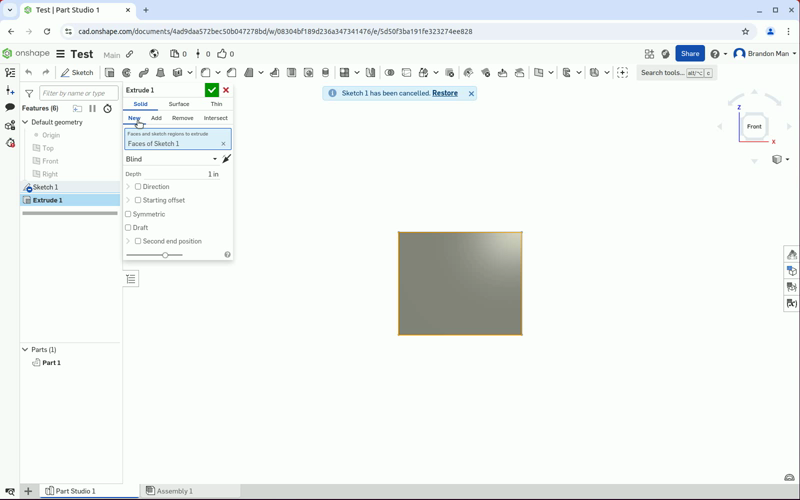
key(tab, 4)
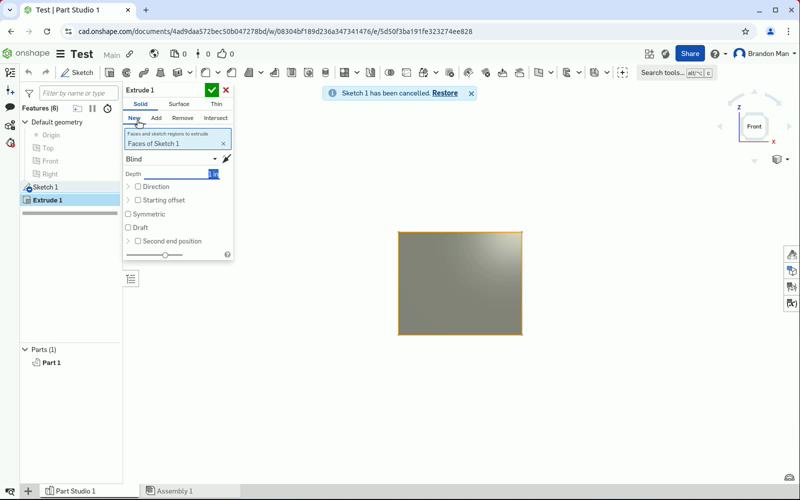
text(13.961)
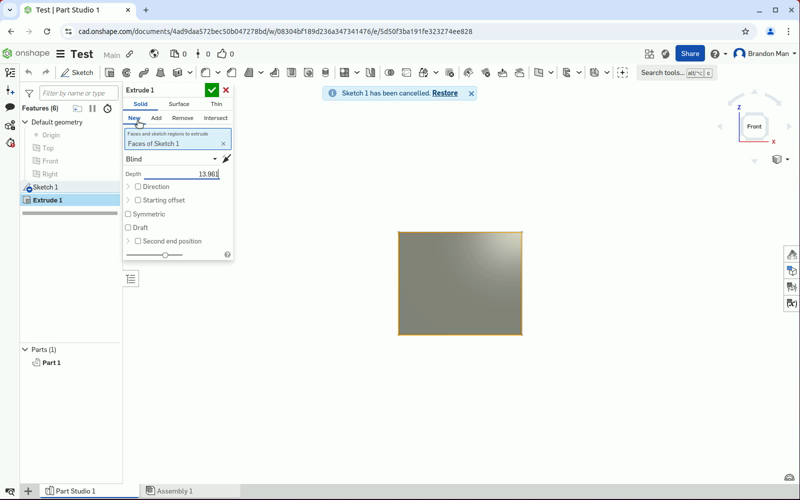
key(enter)
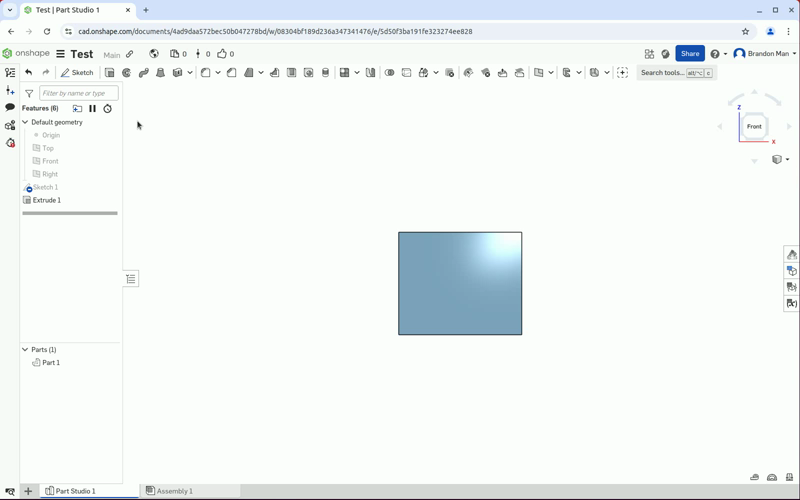
key(shift+h)
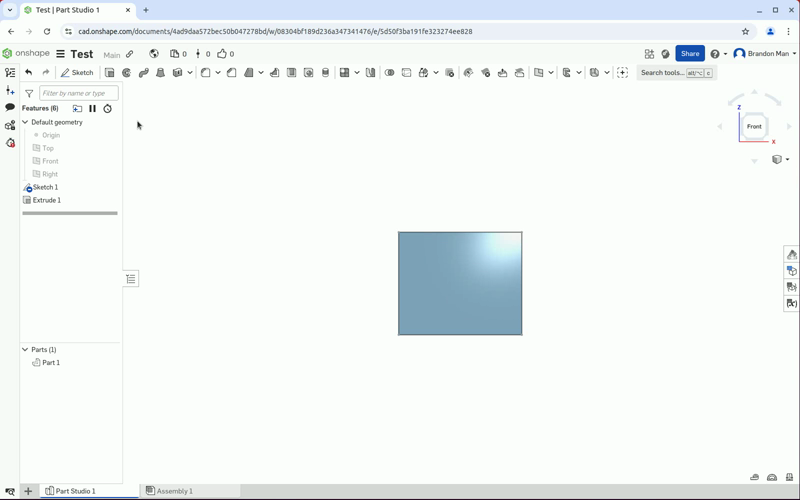
key(shift+h)
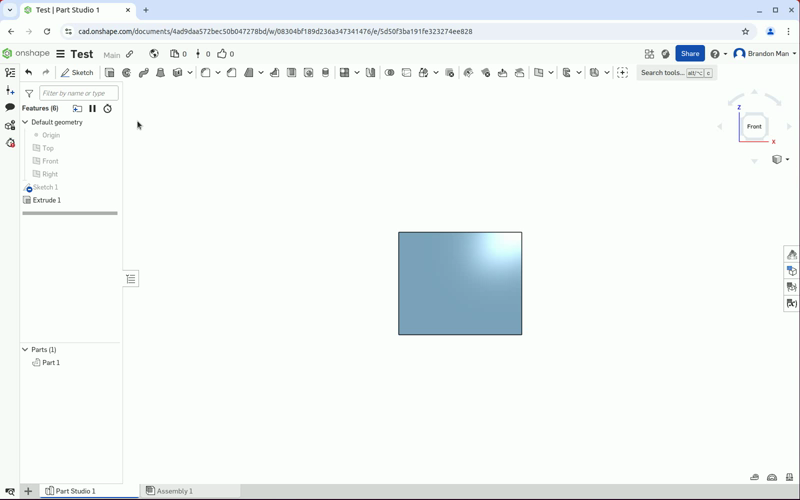
mouse_move(73, 189)
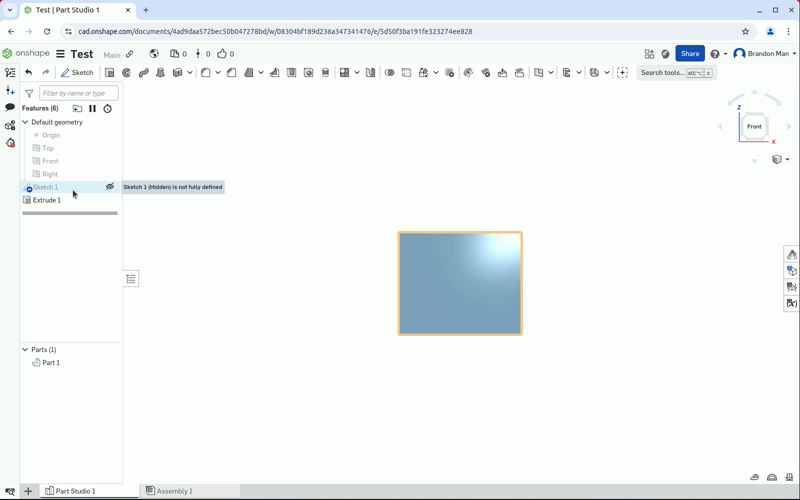
click(73, 189)
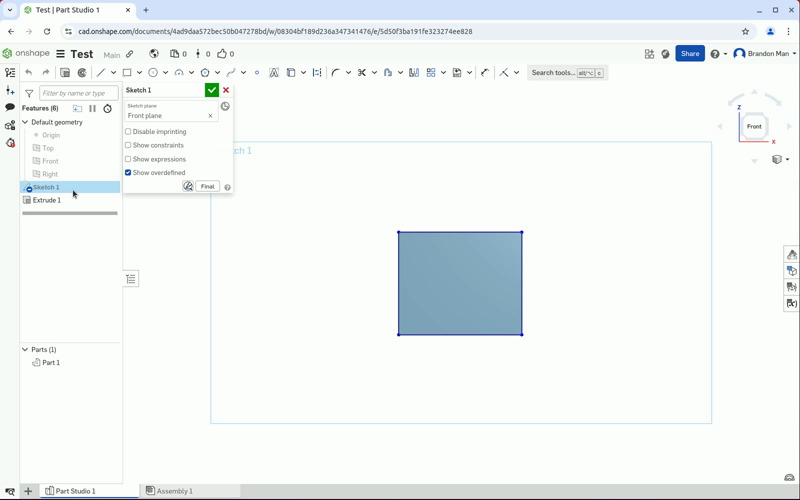
mouse_move(229, 92)
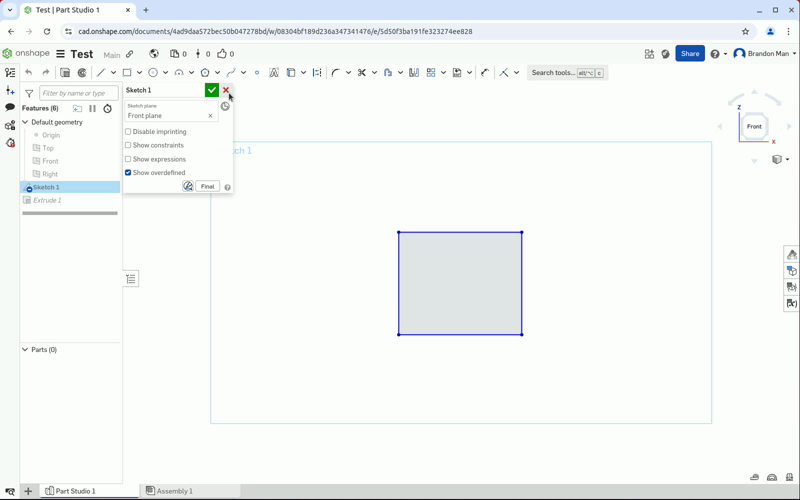
click(229, 92)
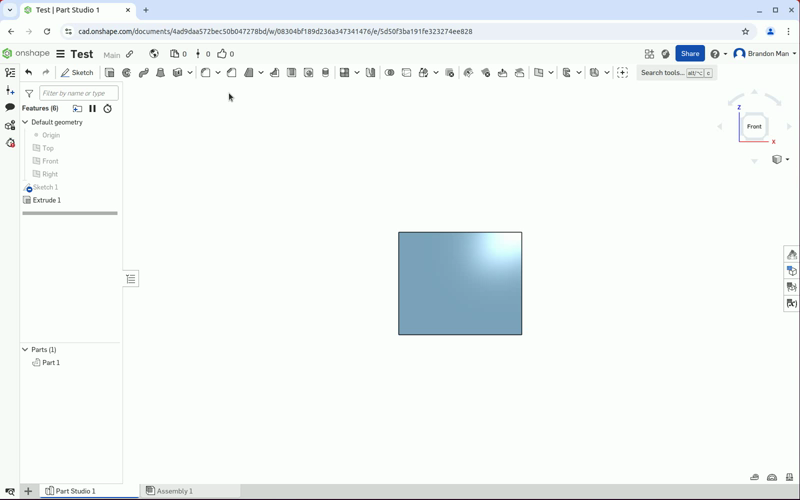
mouse_move(541, 75)
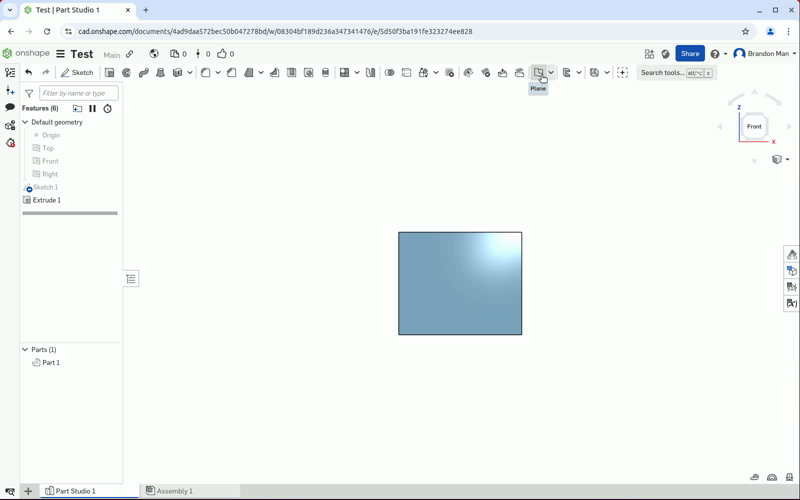
click(541, 75)
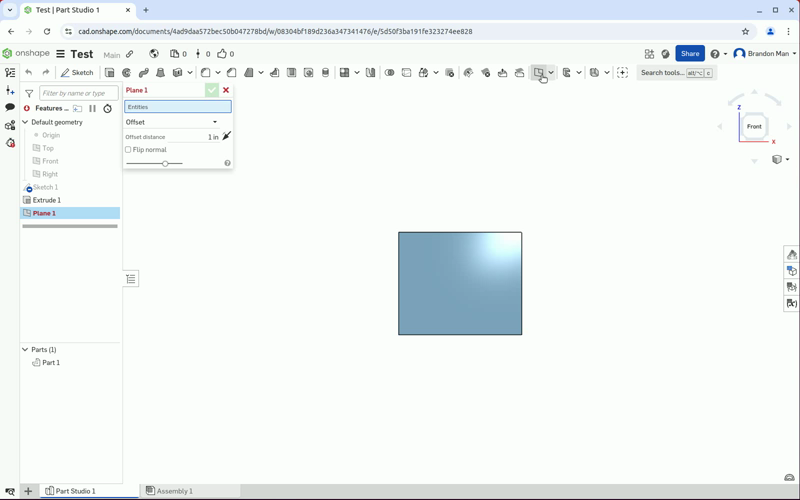
mouse_move(73, 163)
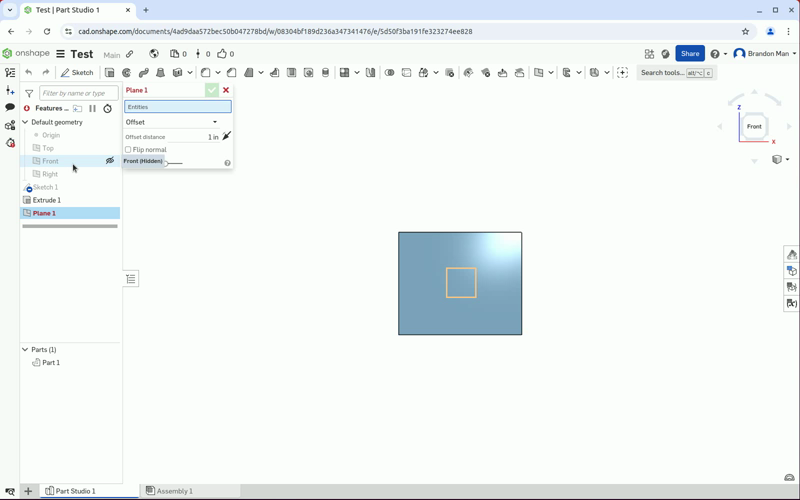
click(73, 163)
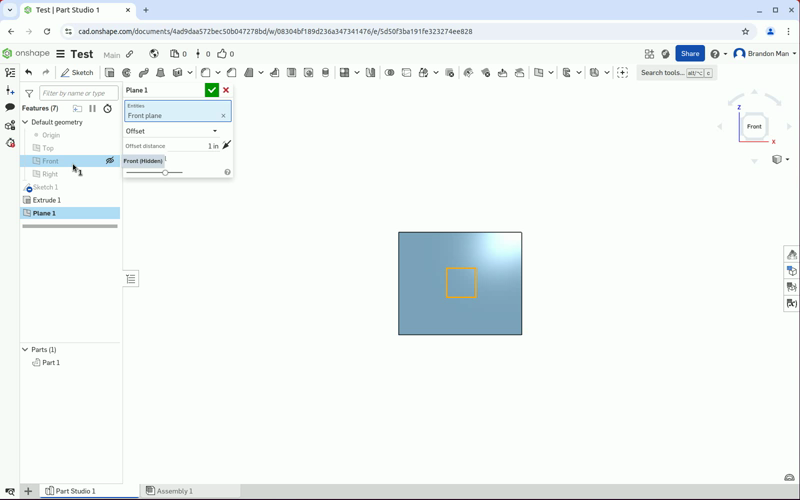
key(tab, 2)
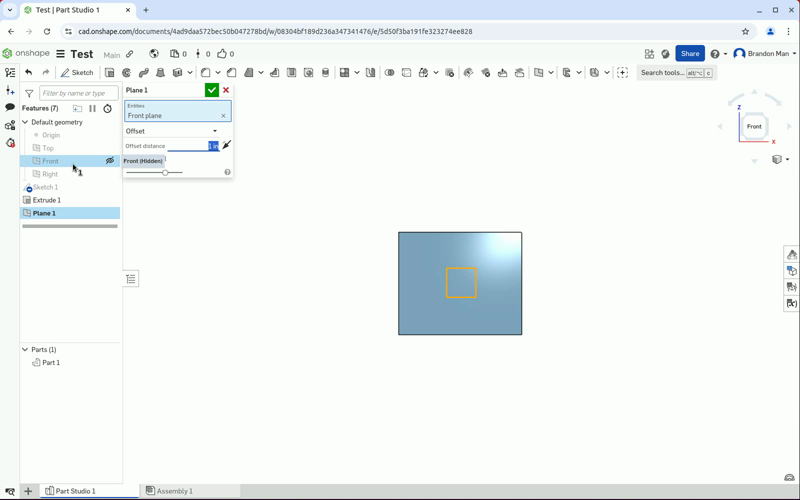
text(14.204)
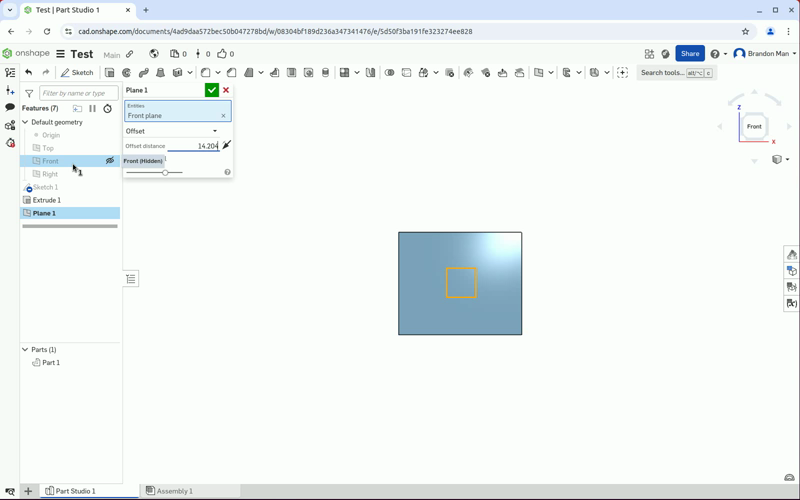
key(enter, 2)
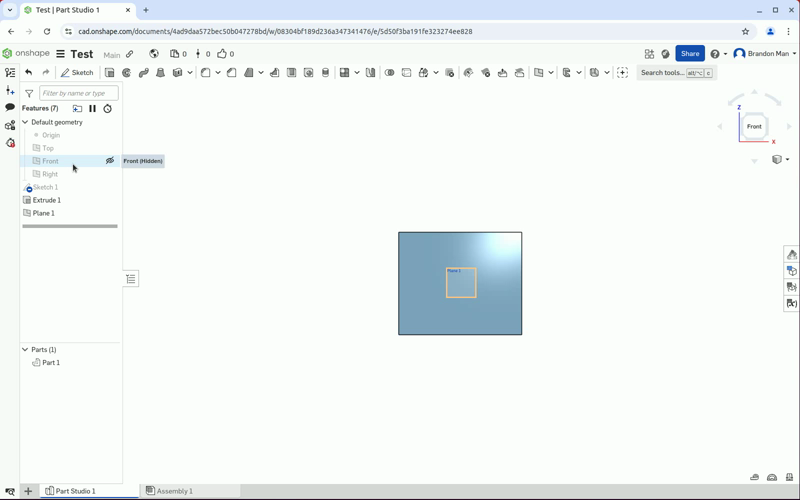
key(shift+s)
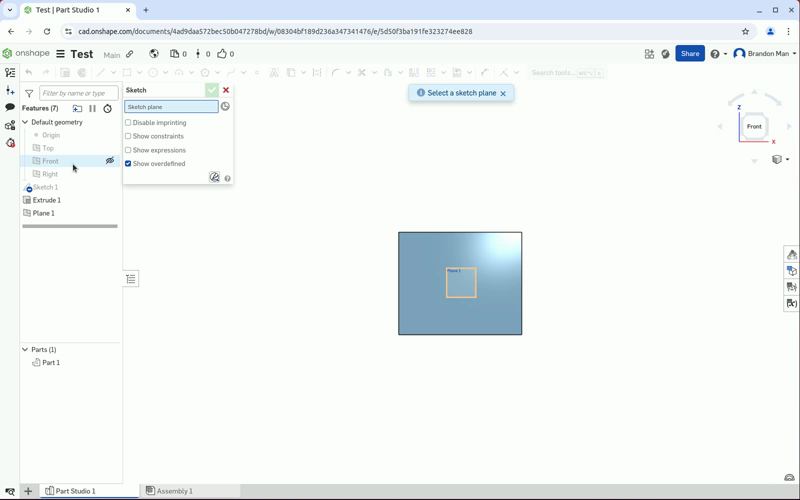
mouse_move(73, 215)
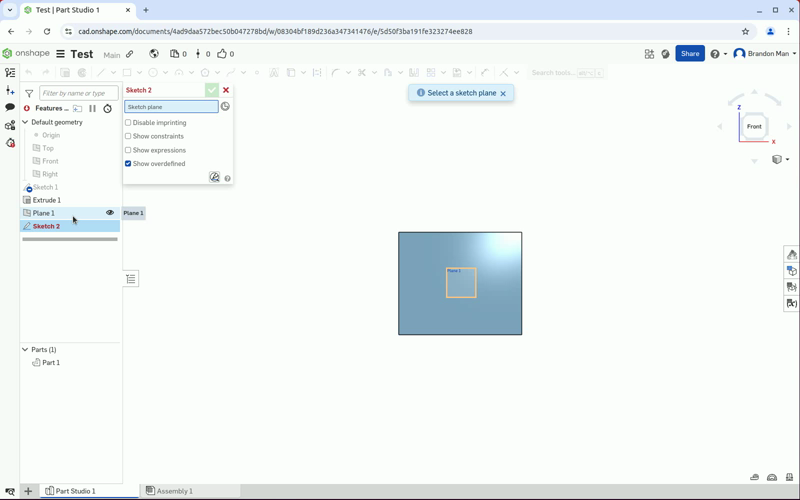
click(73, 215)
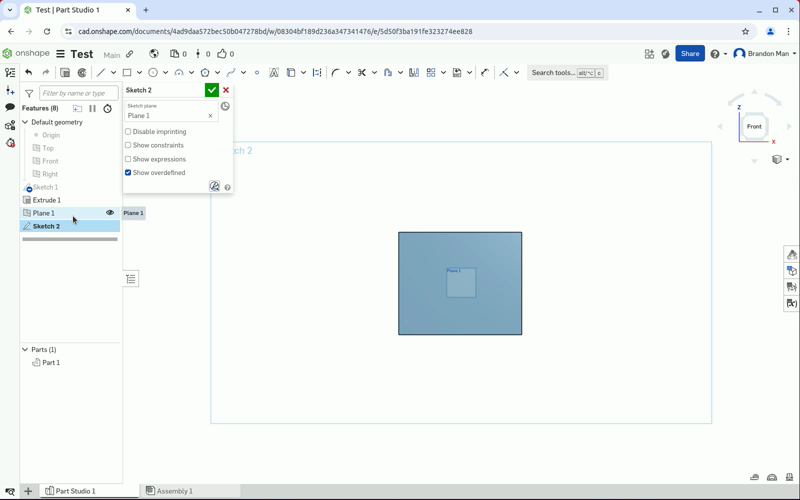
mouse_move(73, 352)
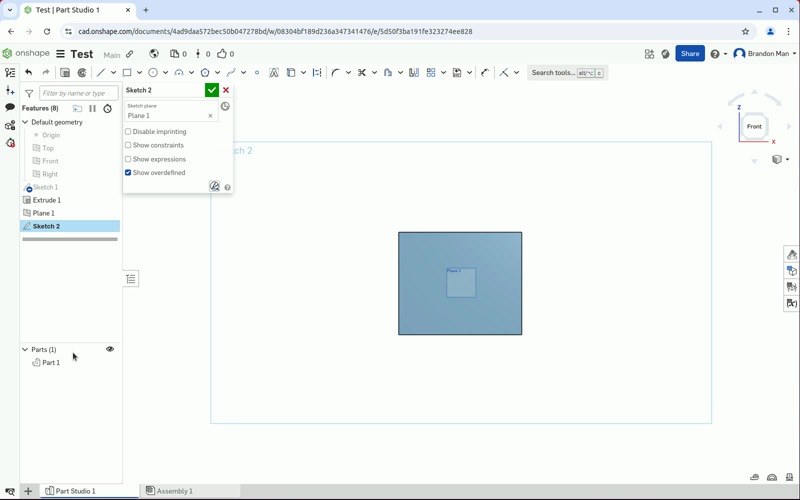
key(y)
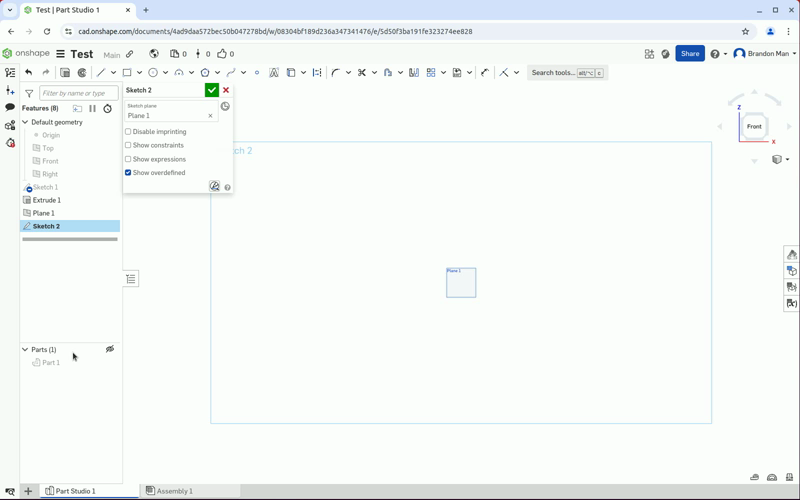
key(c)
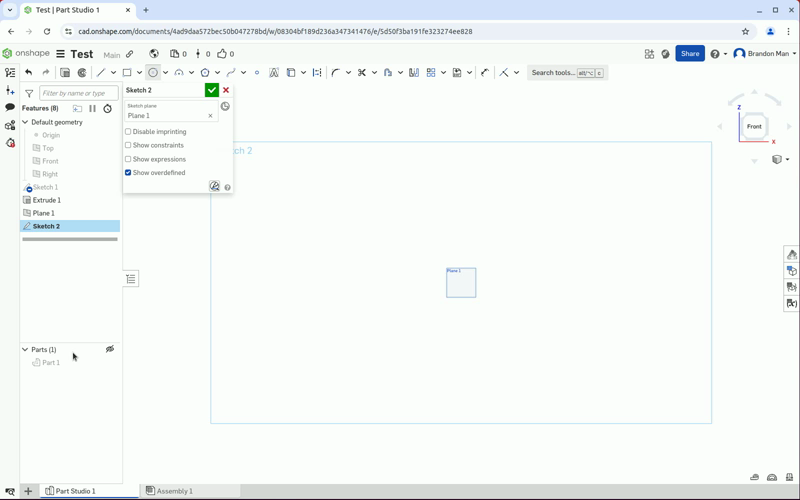
key_down(shift)
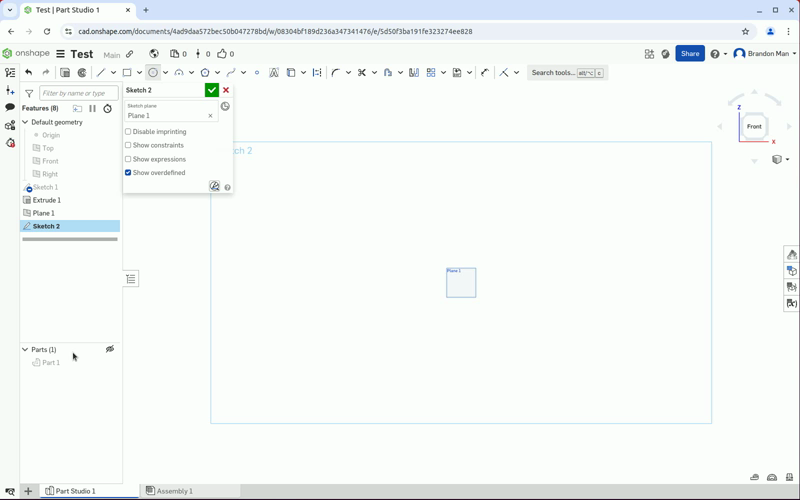
mouse_move(461, 282)
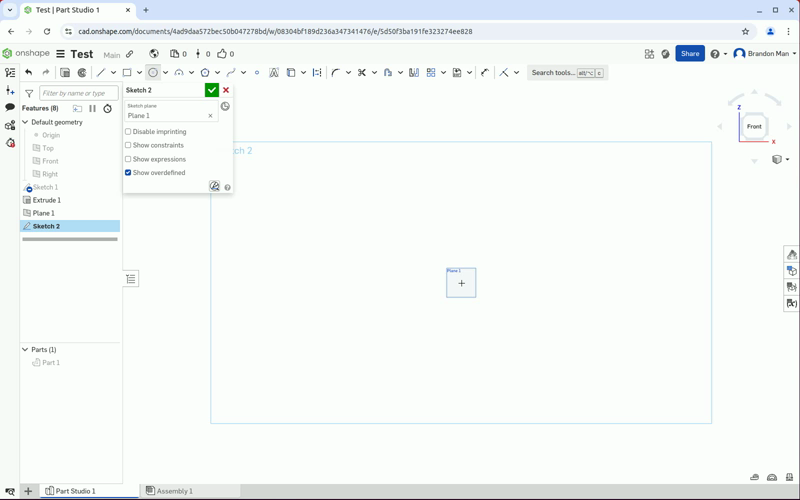
click(461, 282)
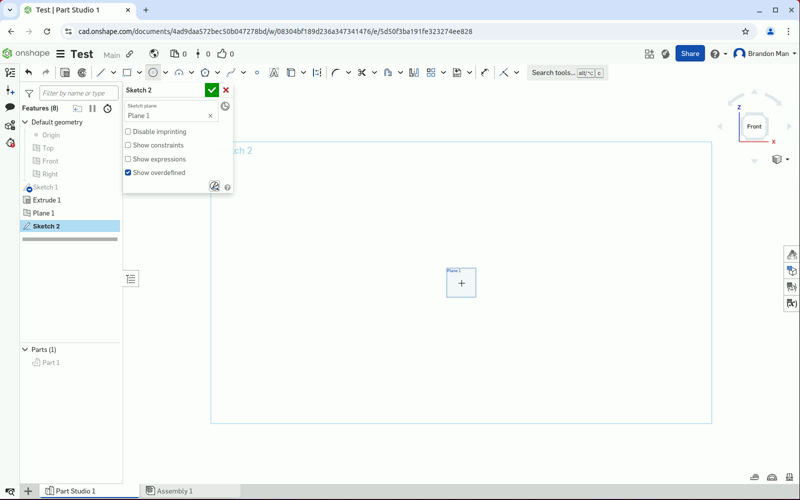
key_up(shift)
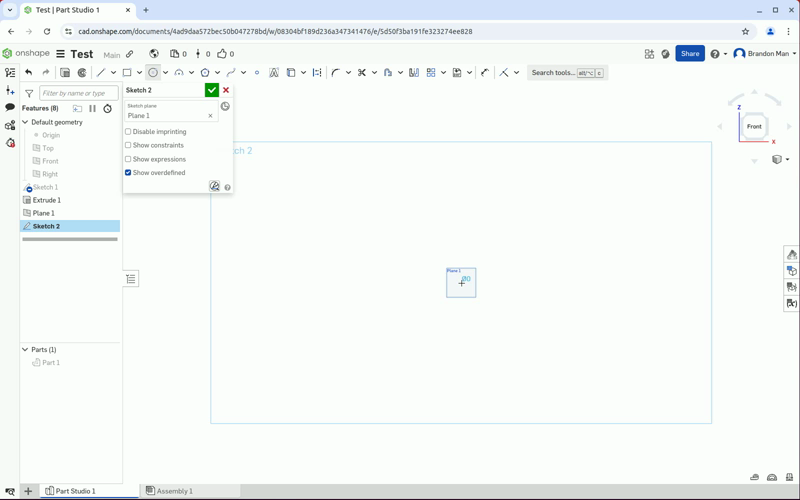
mouse_move(501, 282)
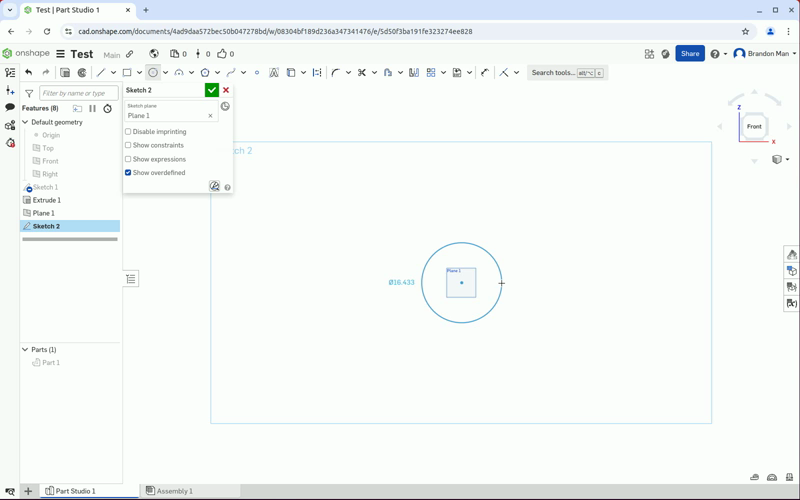
click(501, 282)
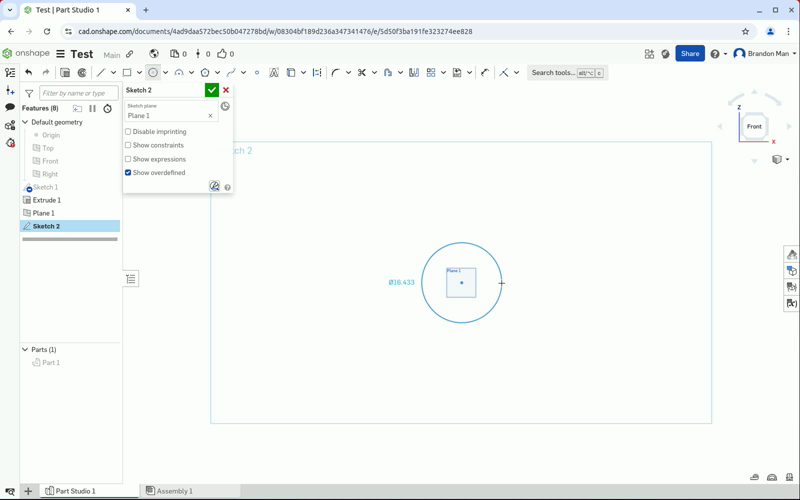
key(esc)
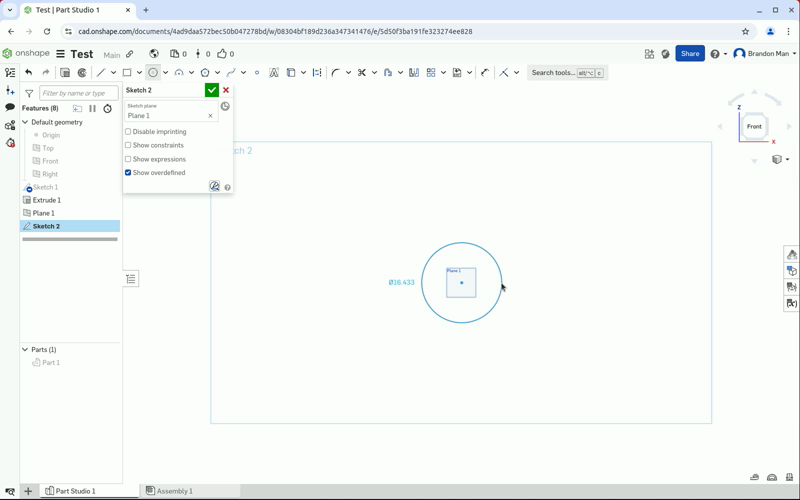
mouse_move(452, 293)
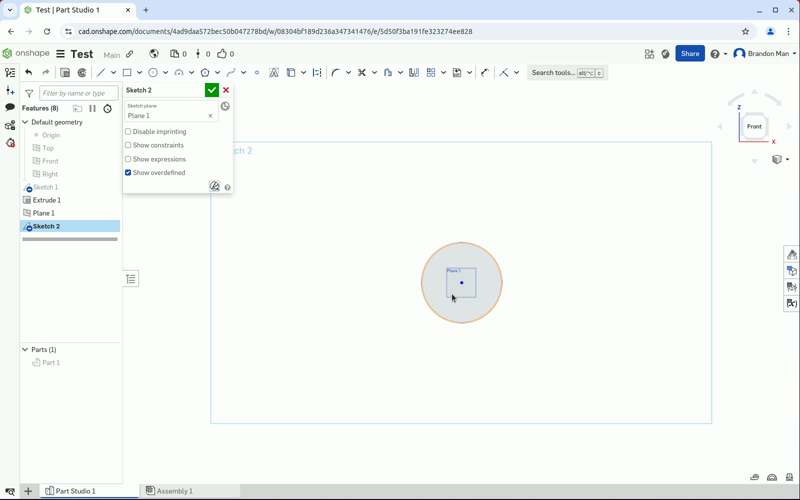
click(452, 293)
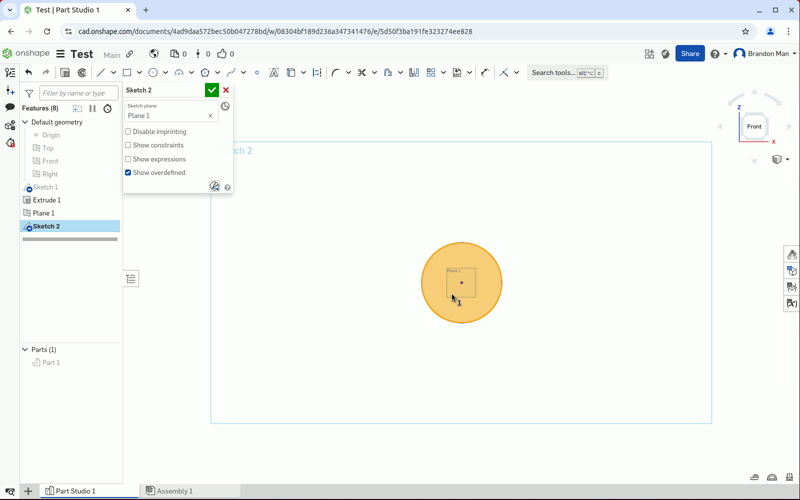
mouse_move(73, 352)
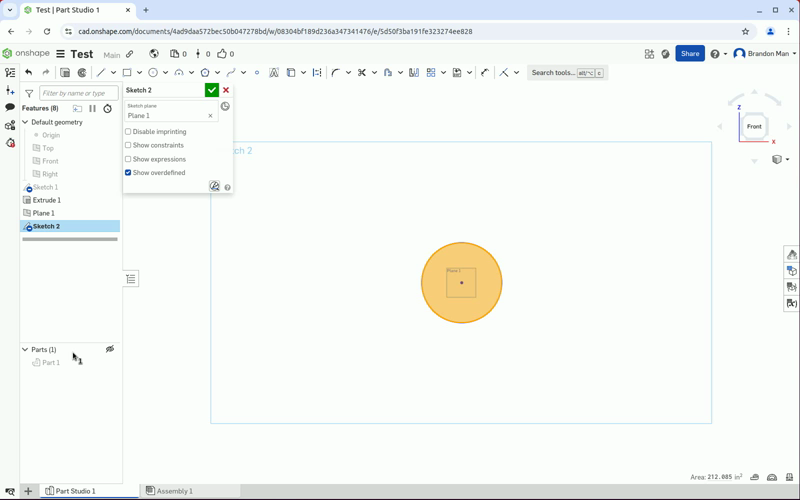
key(shift+y)
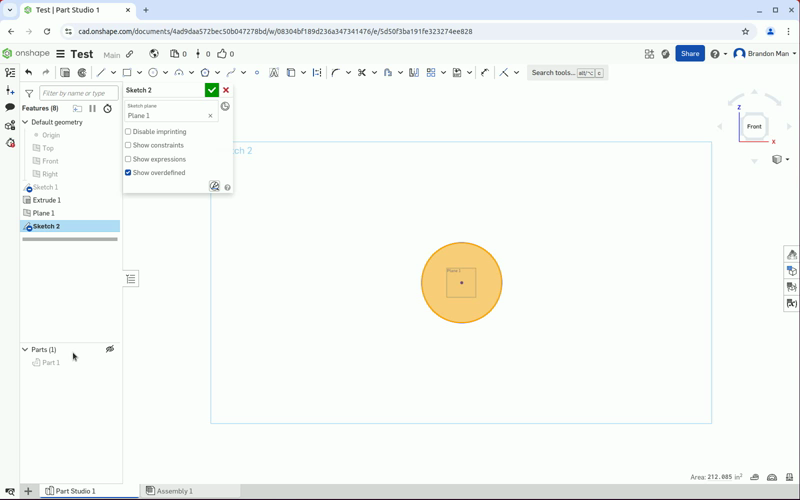
key(shift+e)
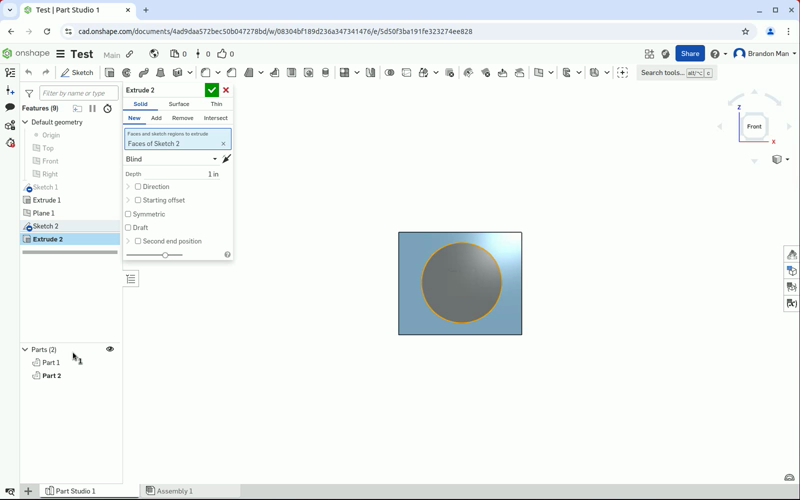
mouse_move(143, 106)
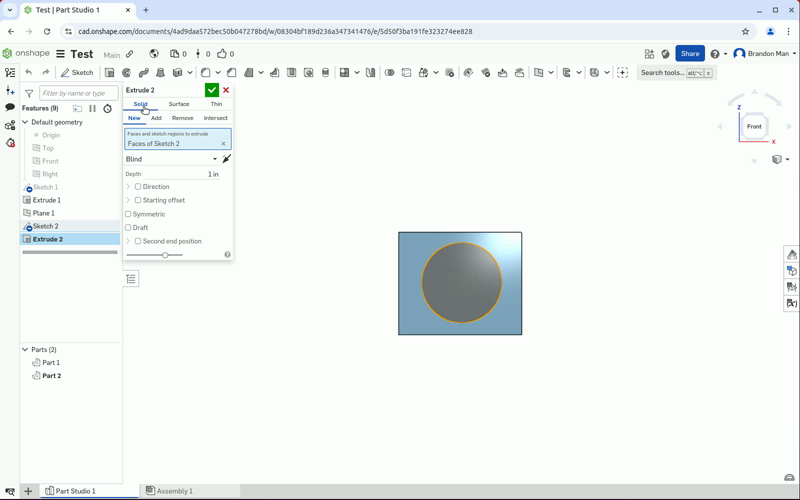
click(143, 106)
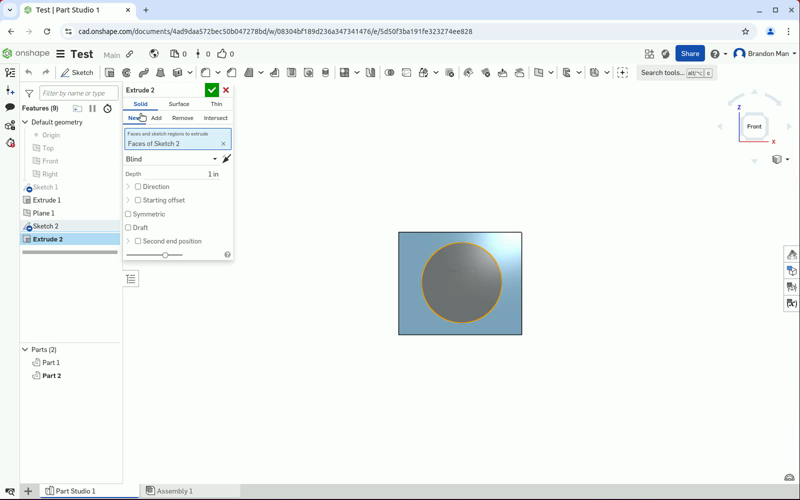
mouse_move(137, 120)
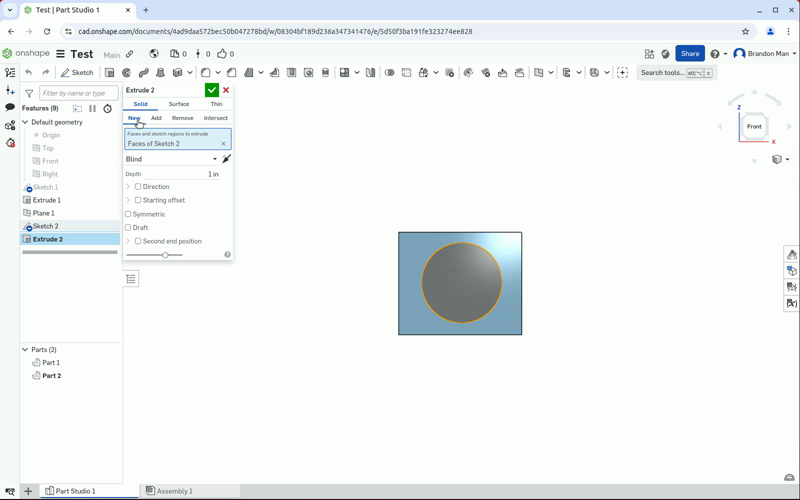
click(137, 120)
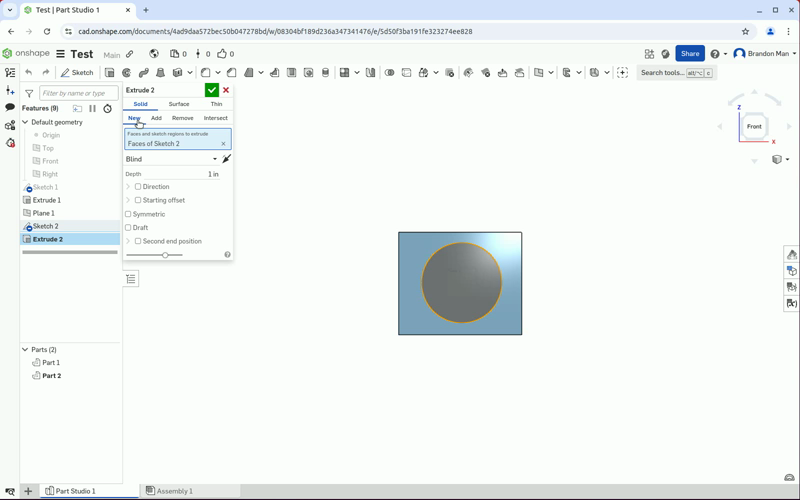
key(tab, 4)
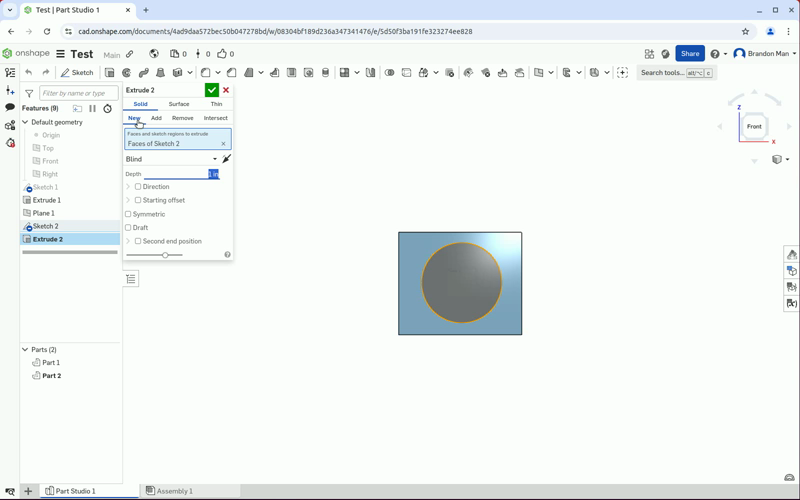
text(9.147)
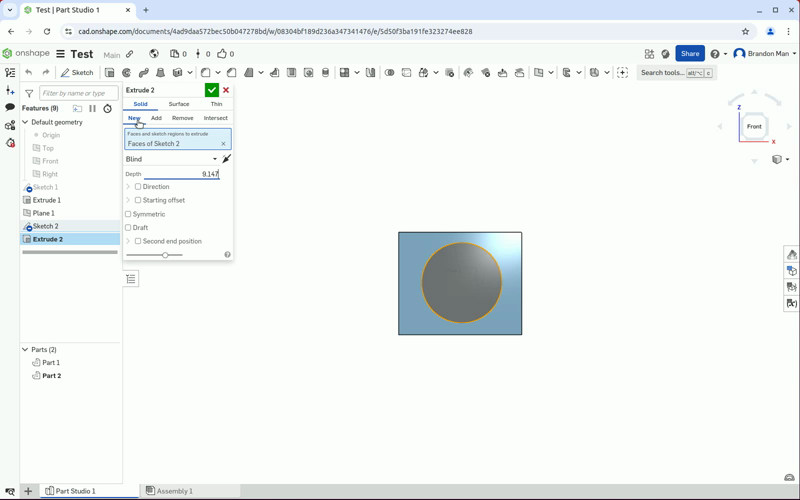
key(enter)
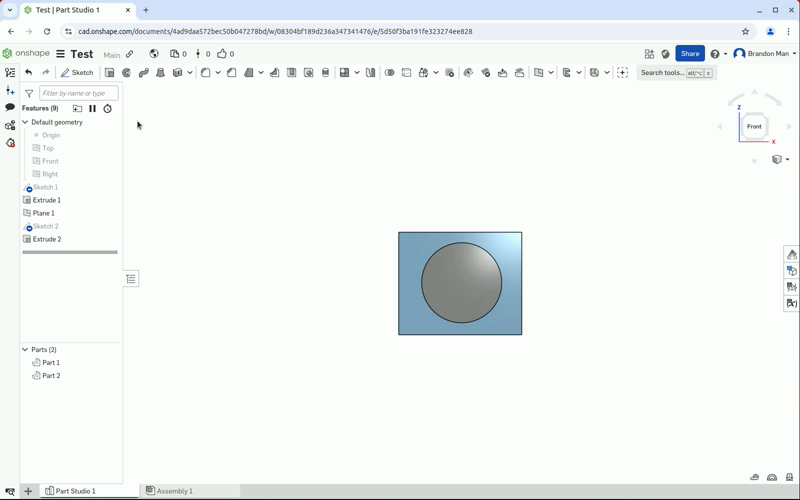
key(shift+h)
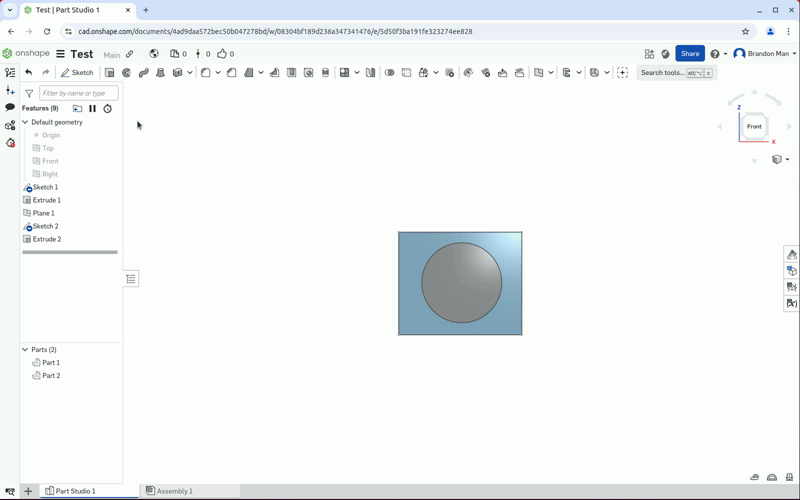
key(shift+h)
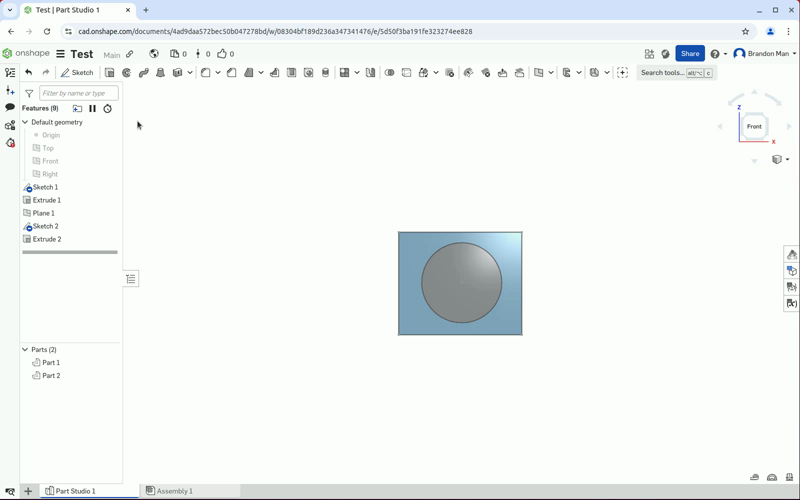
key(shift+7)
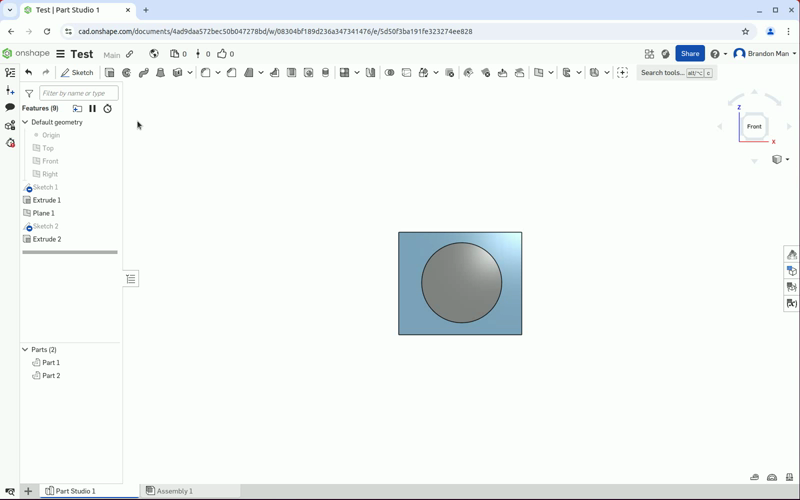
key(left, 2)
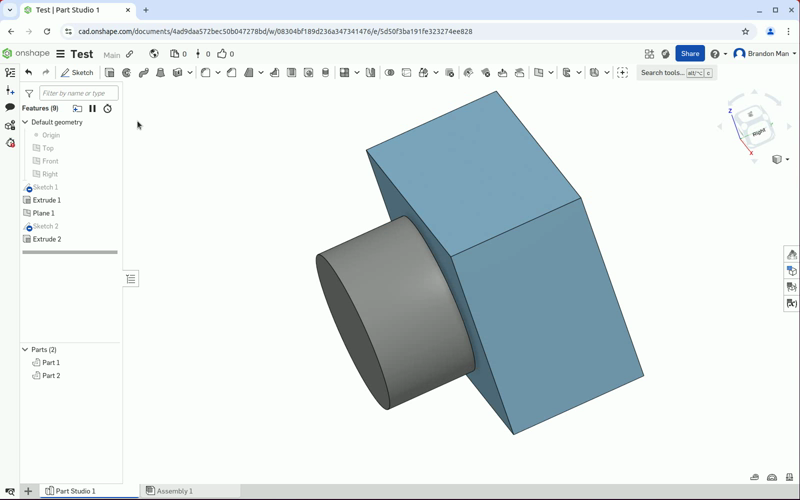
key(down, 2)
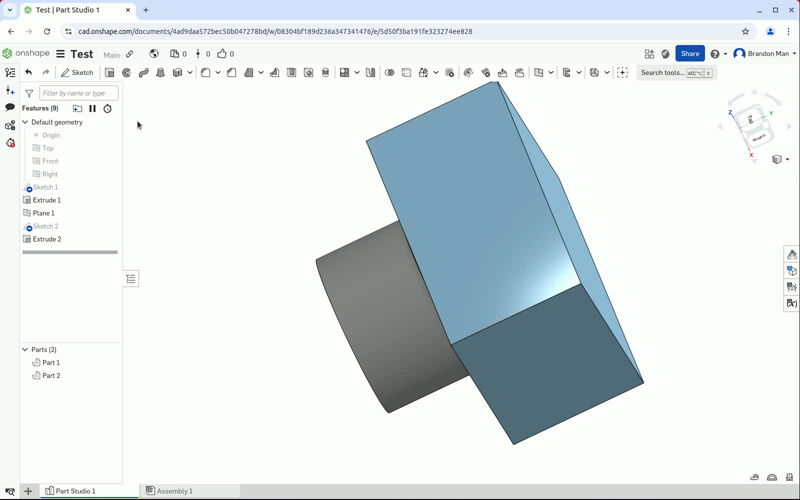
key(up, 2)
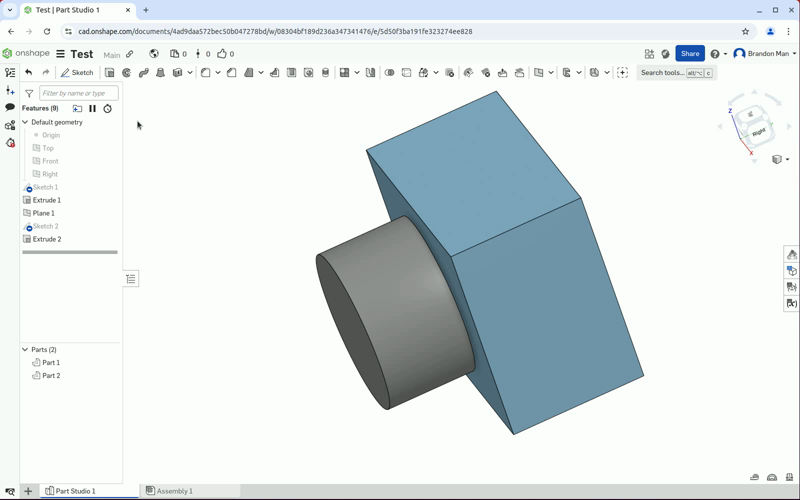
key(right, 2)
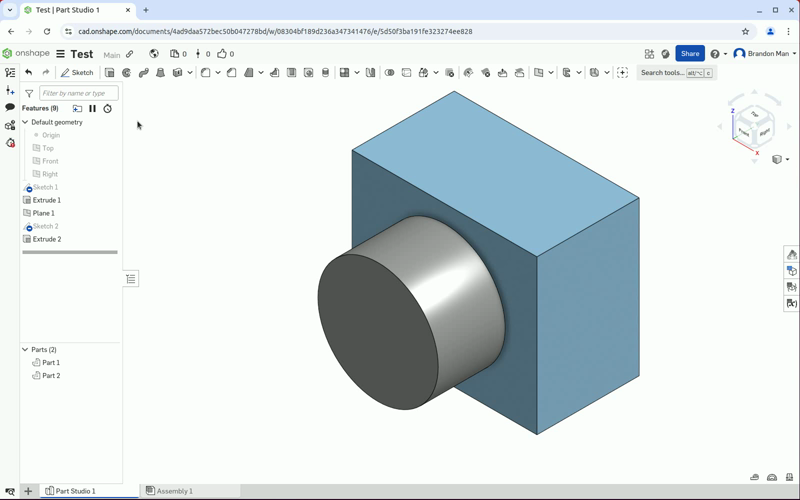
mouse_move(73, 189)
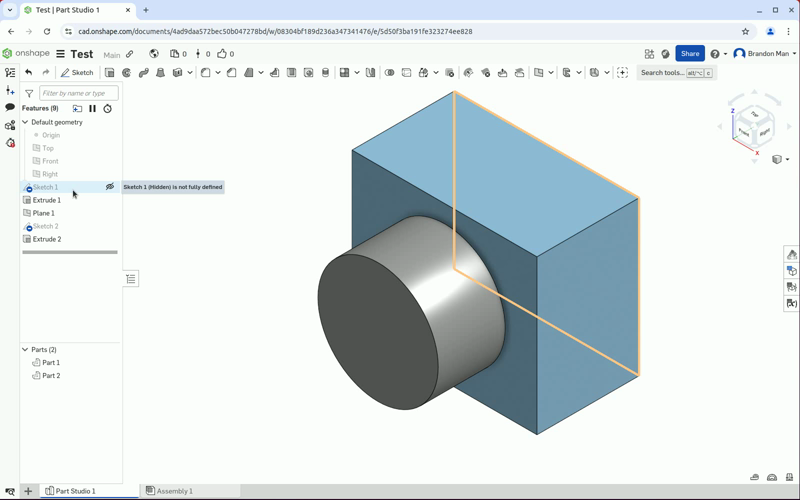
click(73, 189)